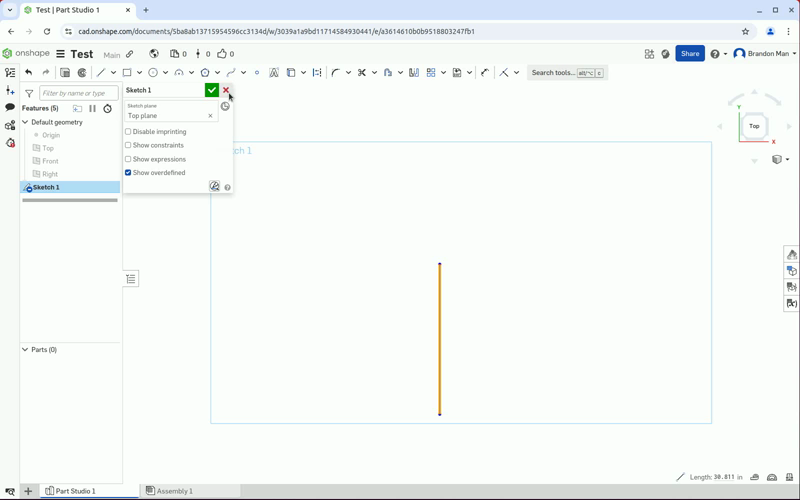
key(shift+h)
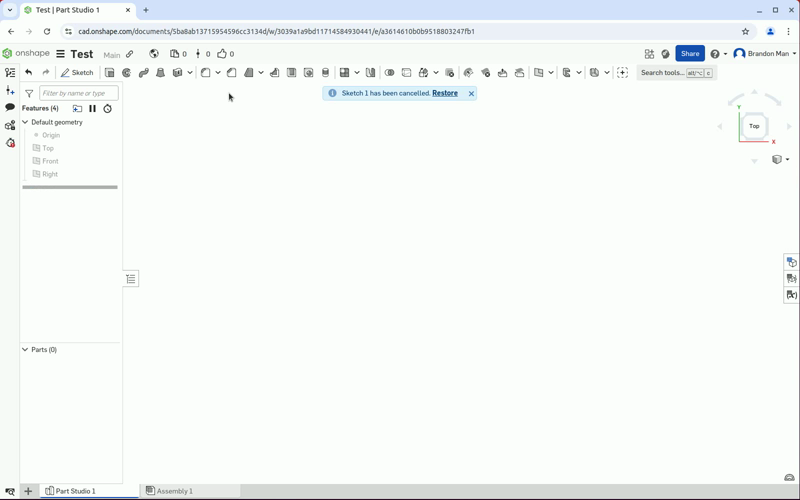
mouse_move(73, 352)
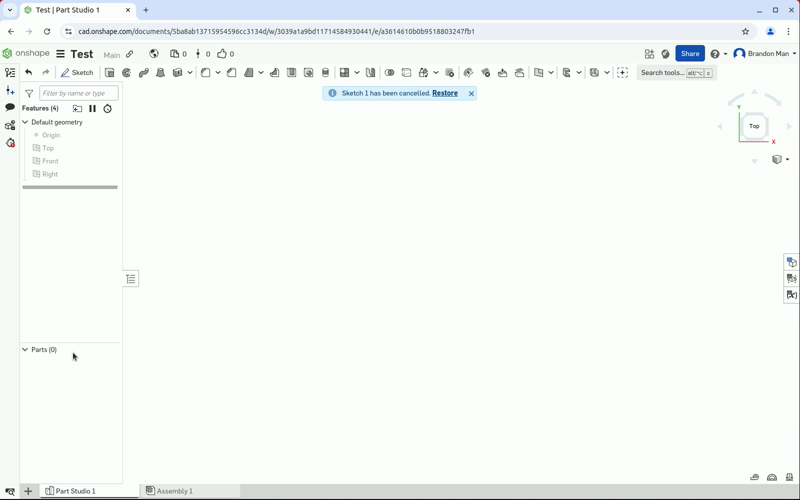
key(y)
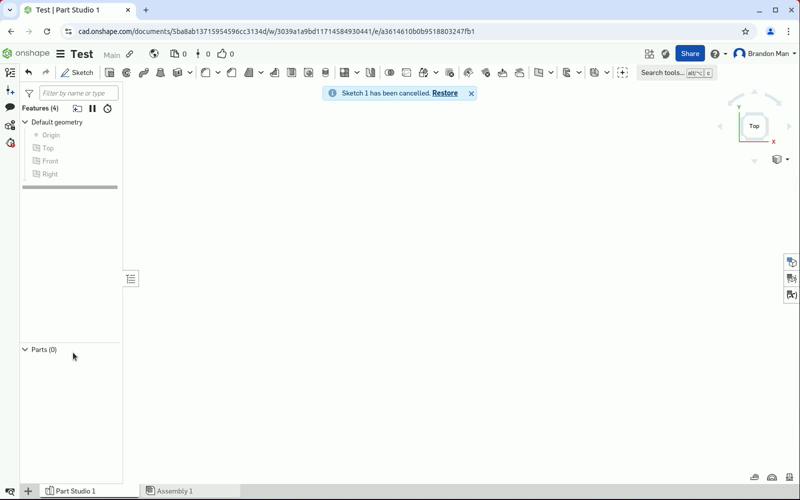
key(shift+p)
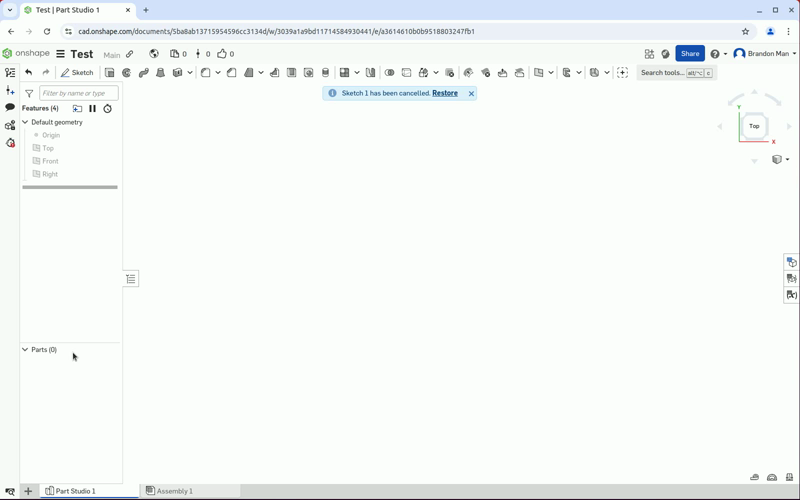
key(space)
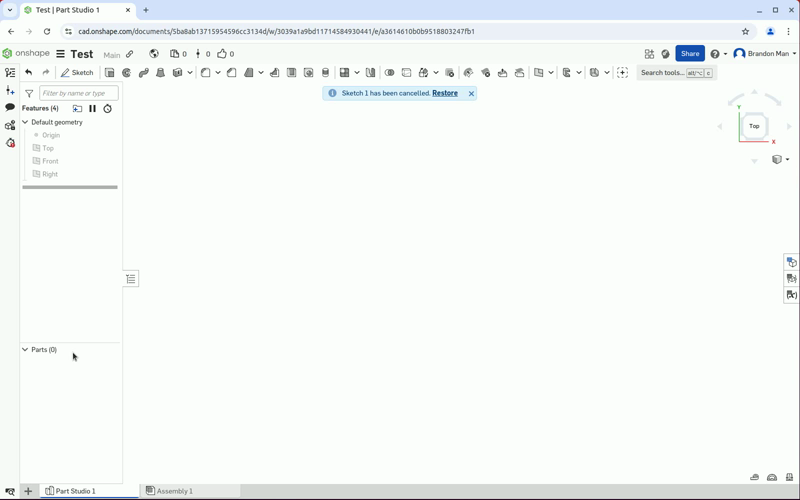
key_down(shift)
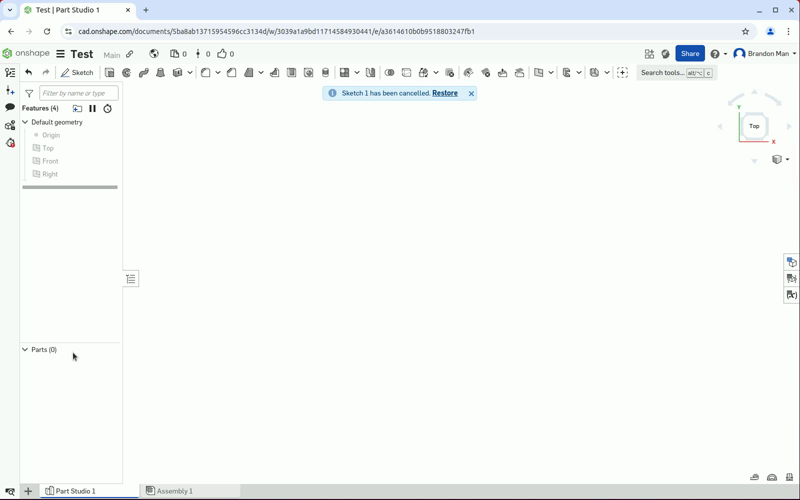
key(up)
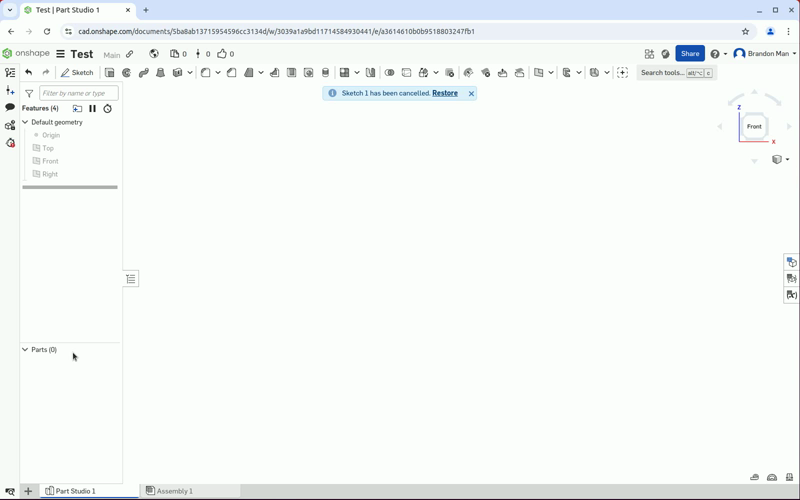
key_up(shift)
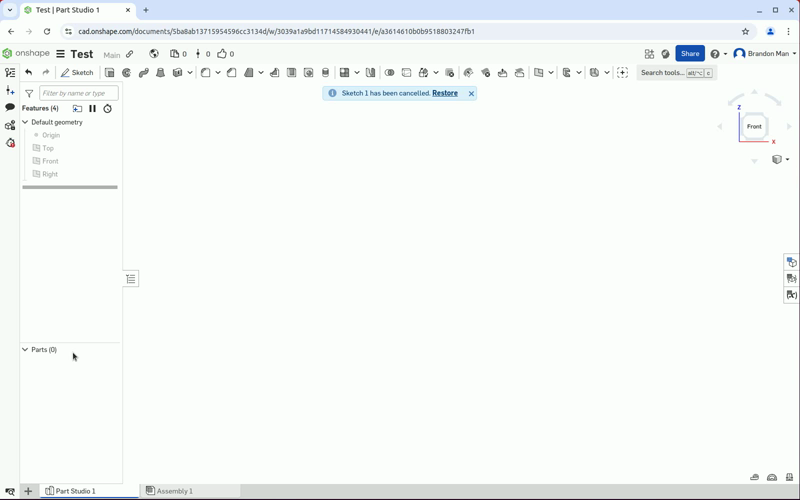
mouse_move(73, 352)
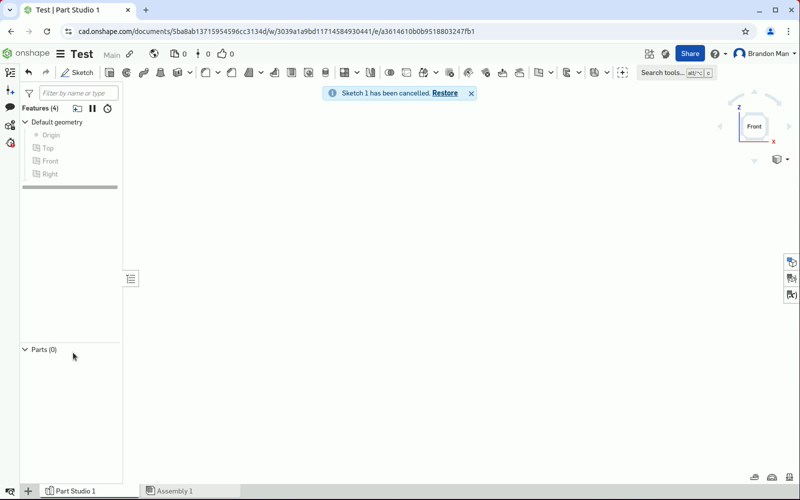
key(shift+y)
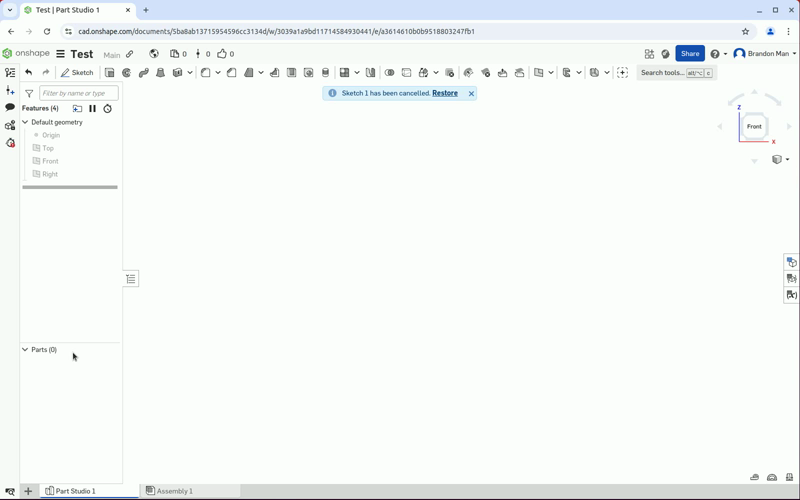
key(shift+s)
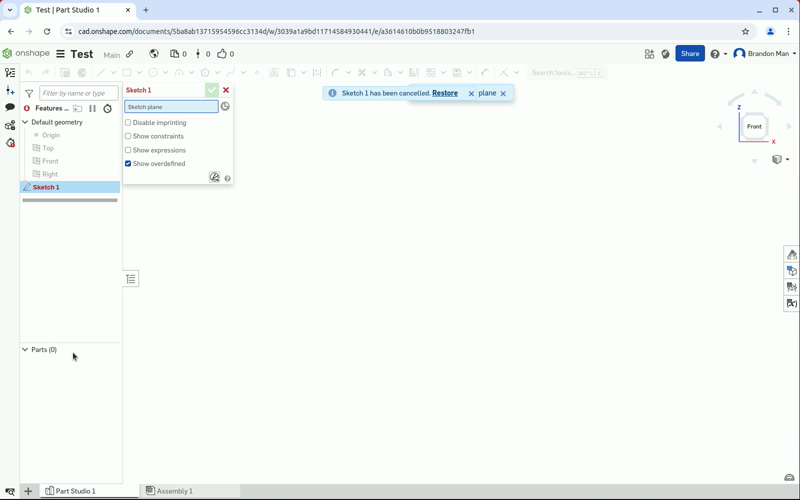
mouse_move(73, 163)
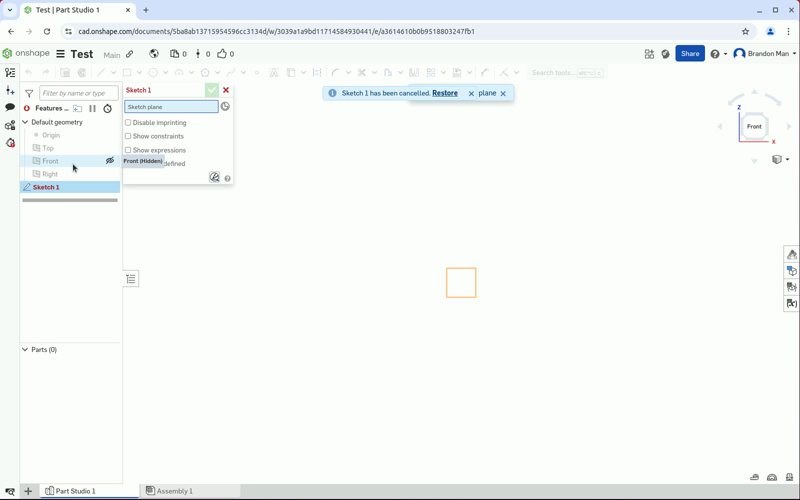
click(73, 163)
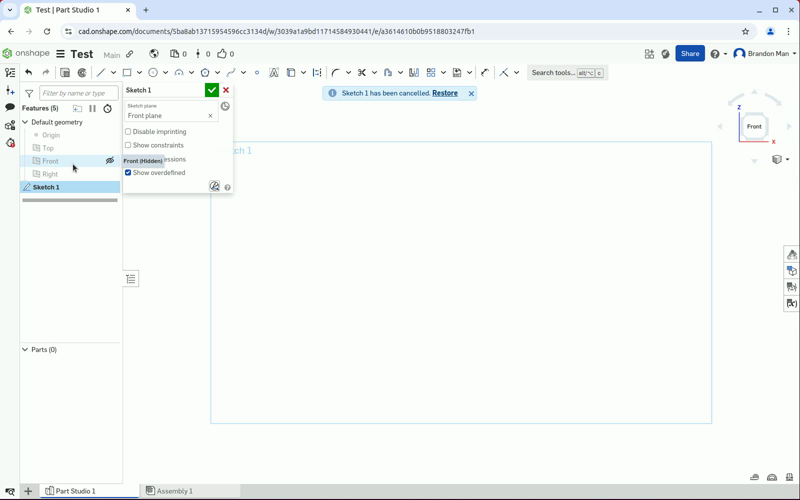
mouse_move(73, 352)
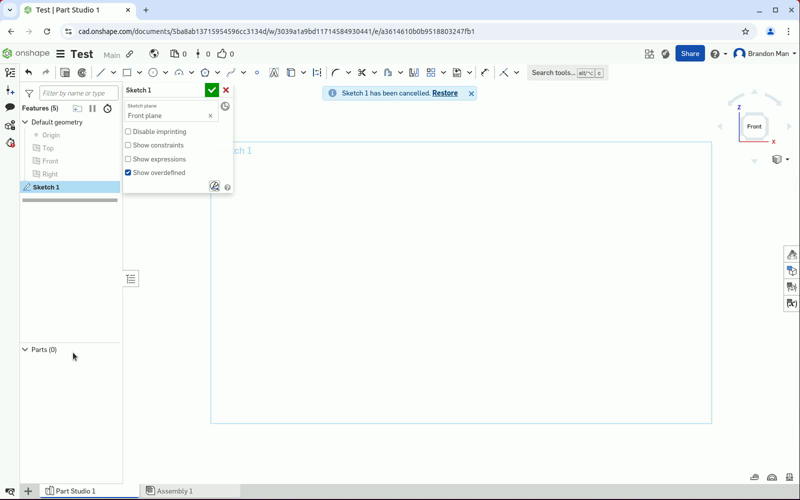
key(y)
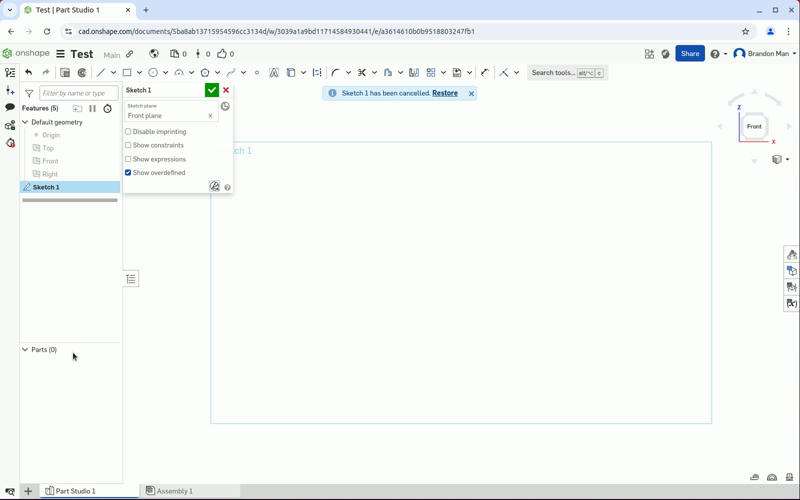
key(l)
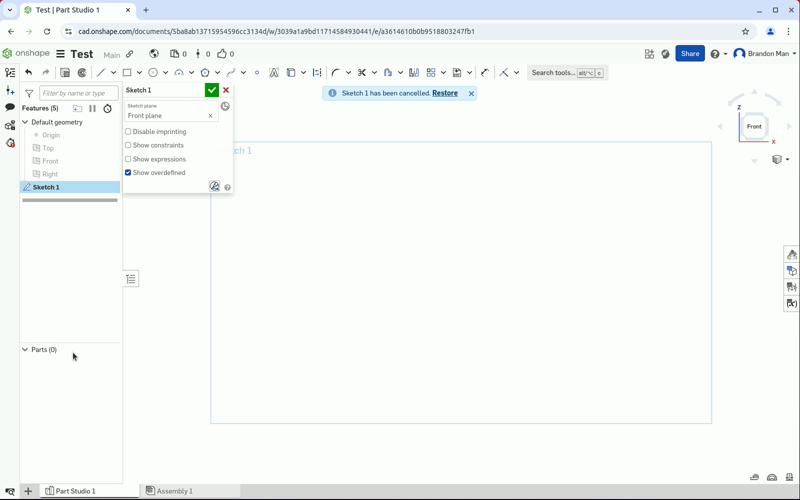
key_down(shift)
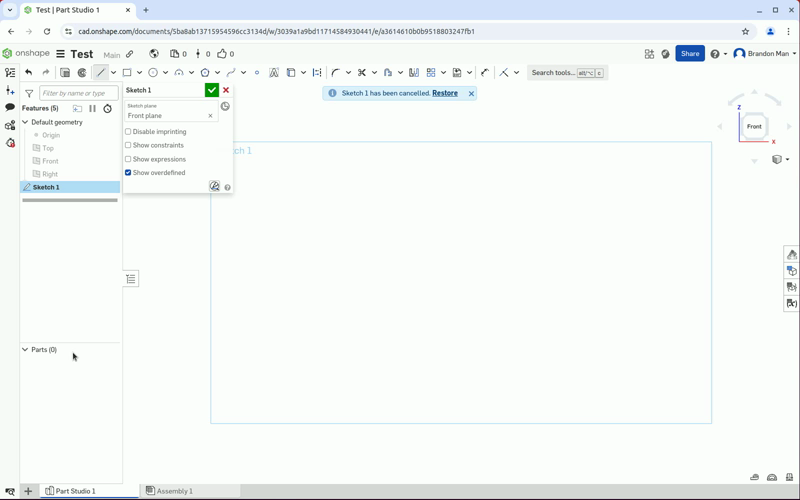
mouse_move(409, 305)
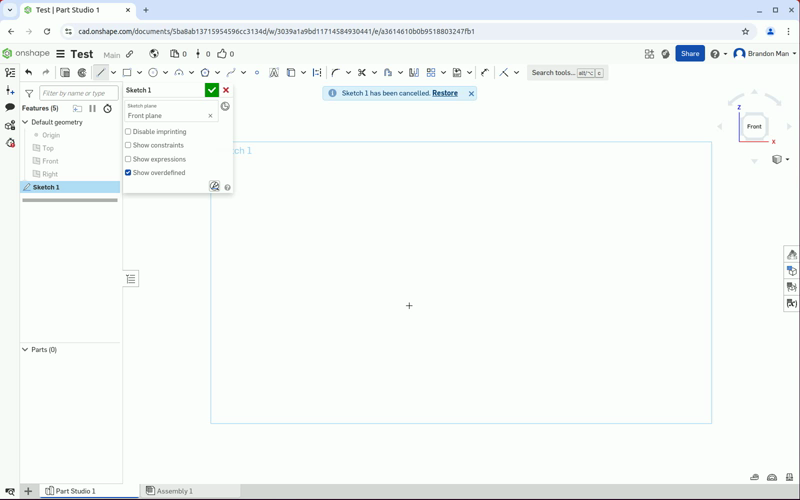
click(409, 305)
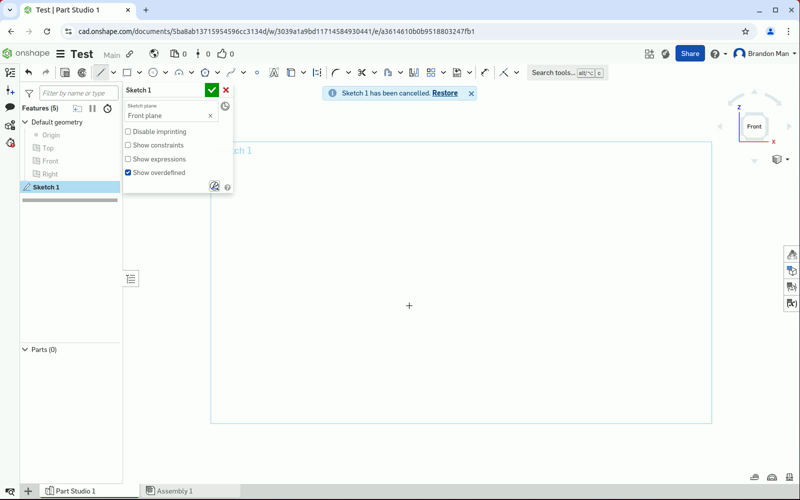
key_up(shift)
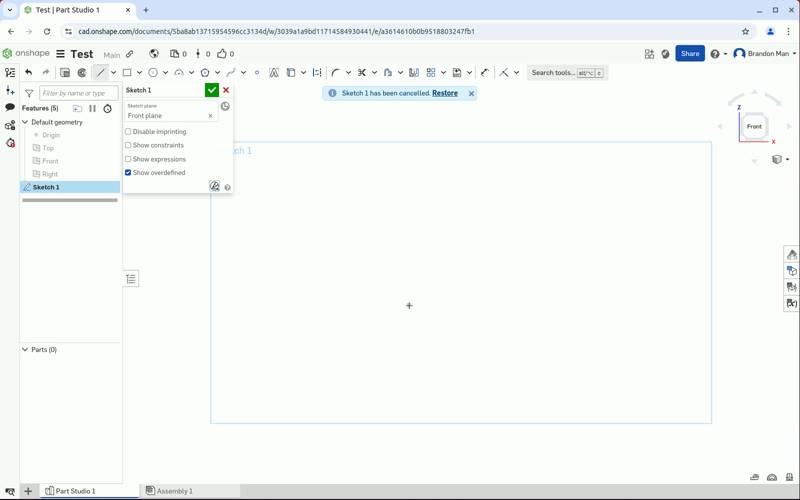
key_down(shift)
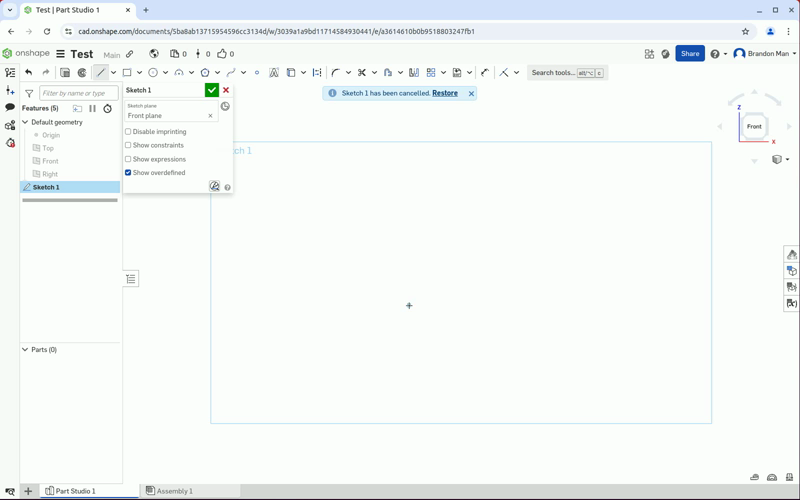
mouse_move(572, 305)
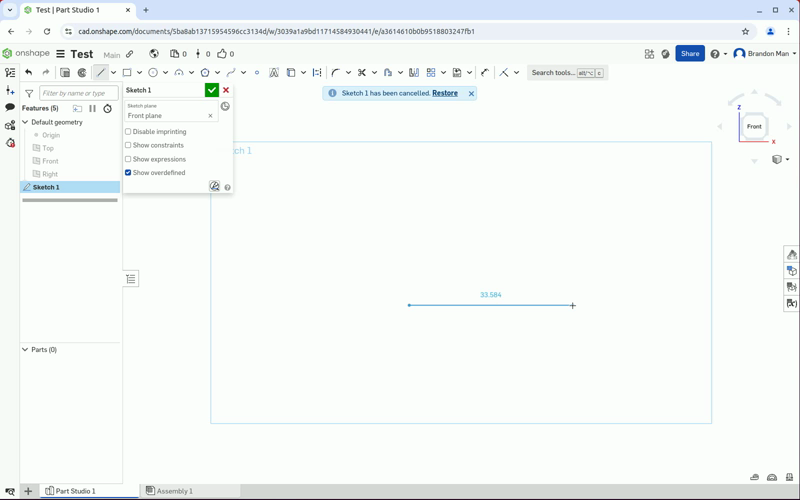
click(572, 305)
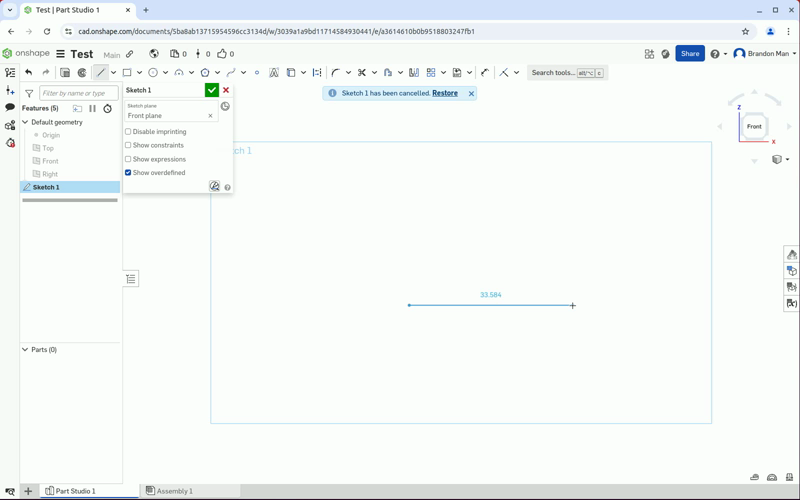
key_up(shift)
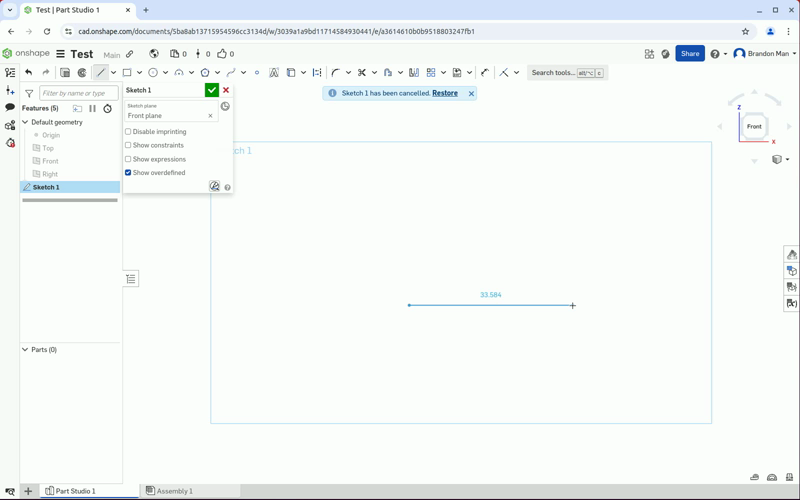
key_down(shift)
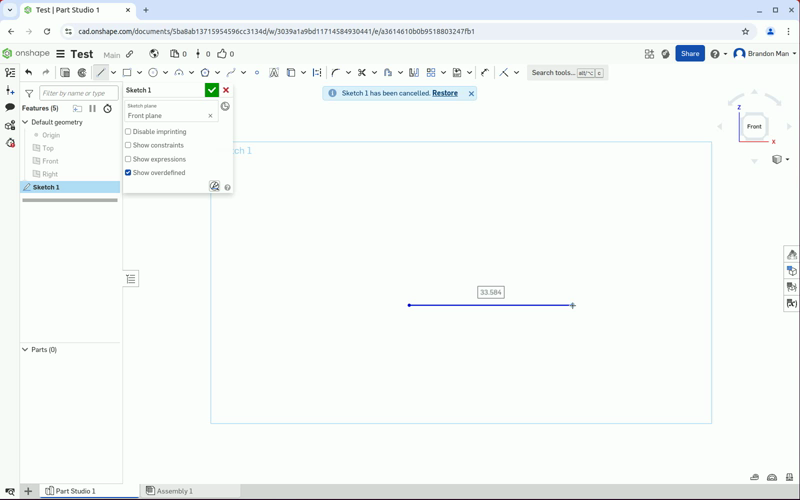
mouse_move(589, 305)
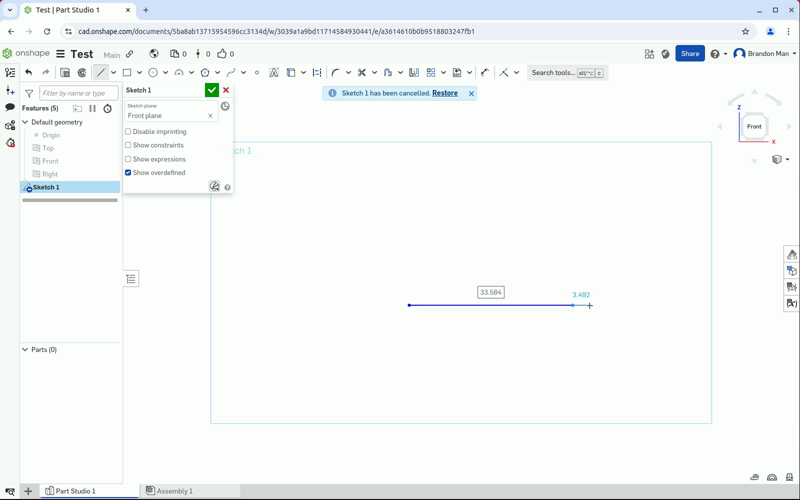
mouse_move(572, 263)
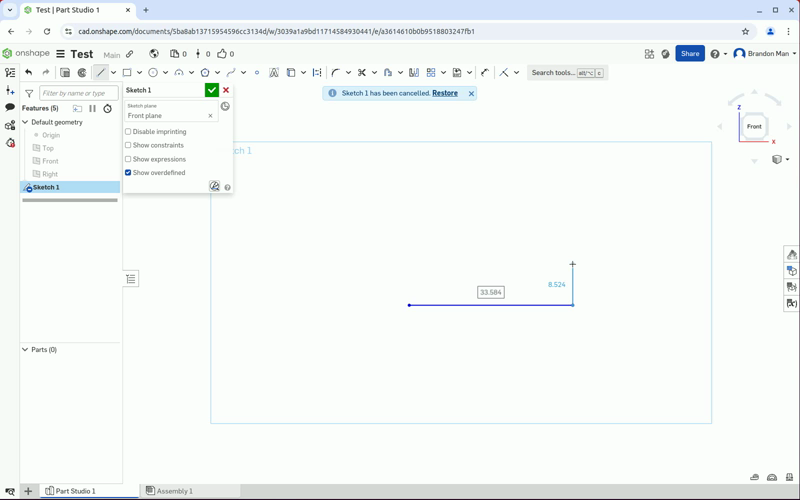
click(572, 263)
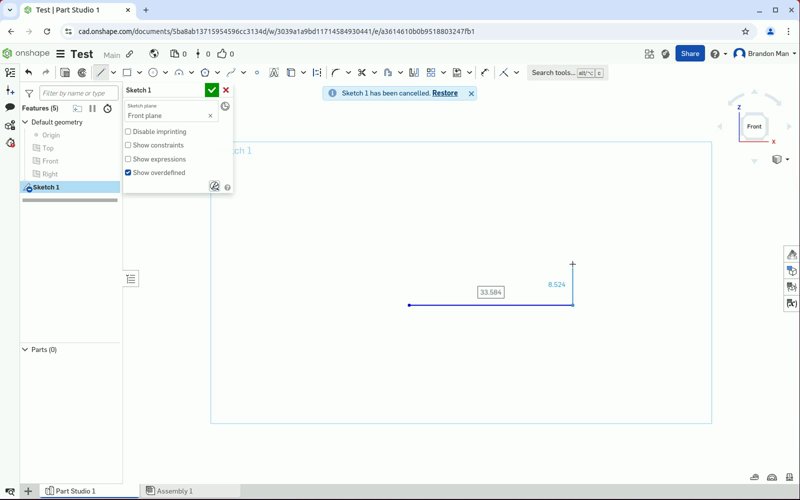
key_up(shift)
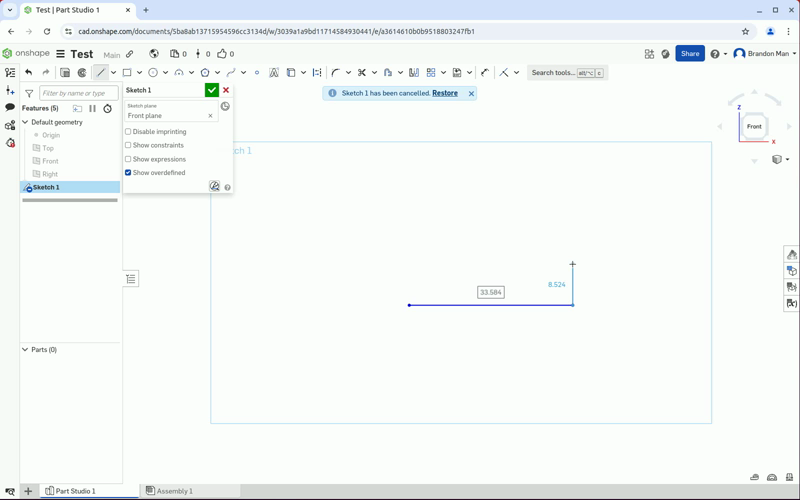
key_down(shift)
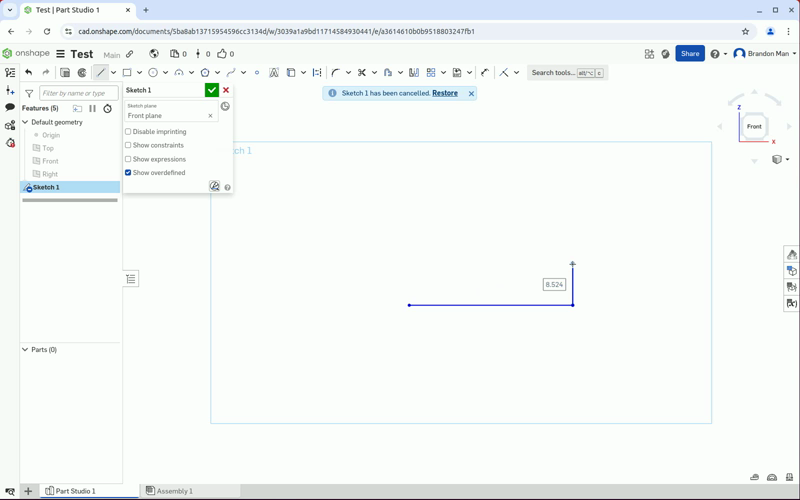
mouse_move(471, 263)
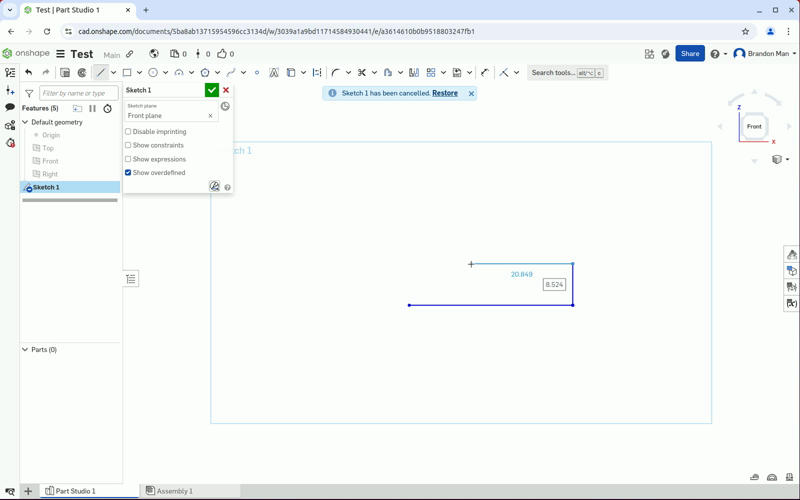
click(471, 263)
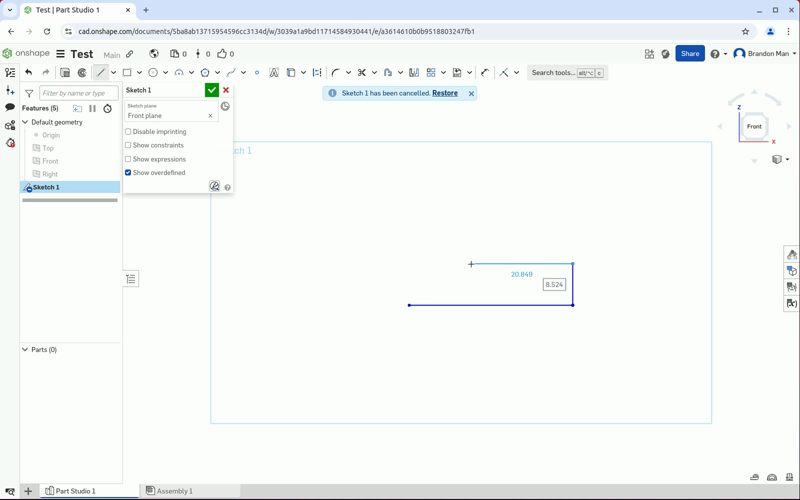
key_up(shift)
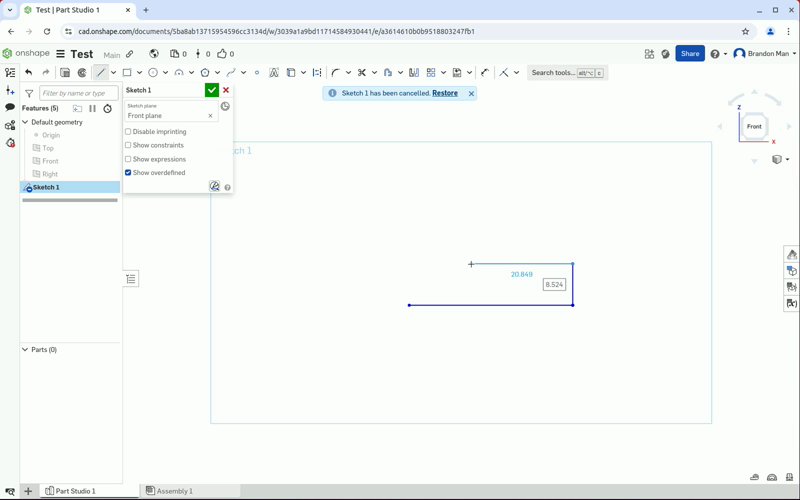
key_down(shift)
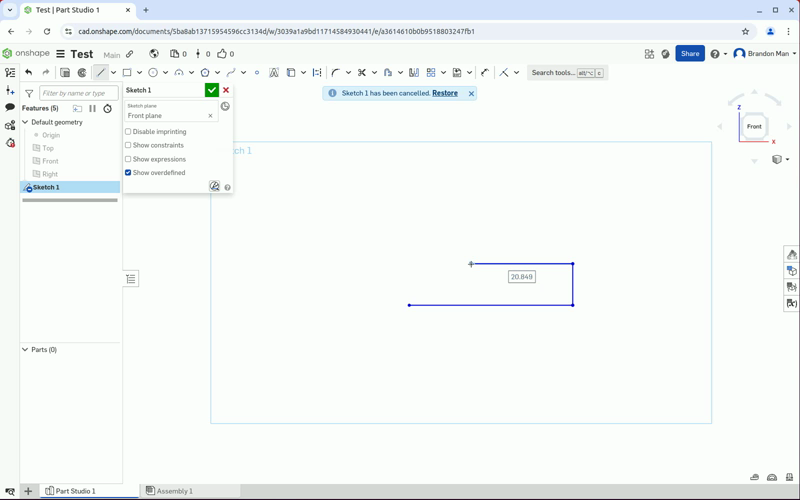
mouse_move(409, 263)
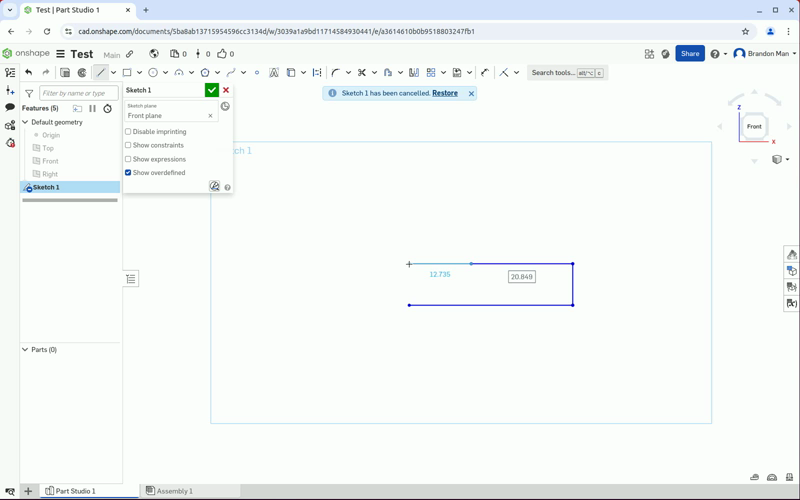
click(409, 263)
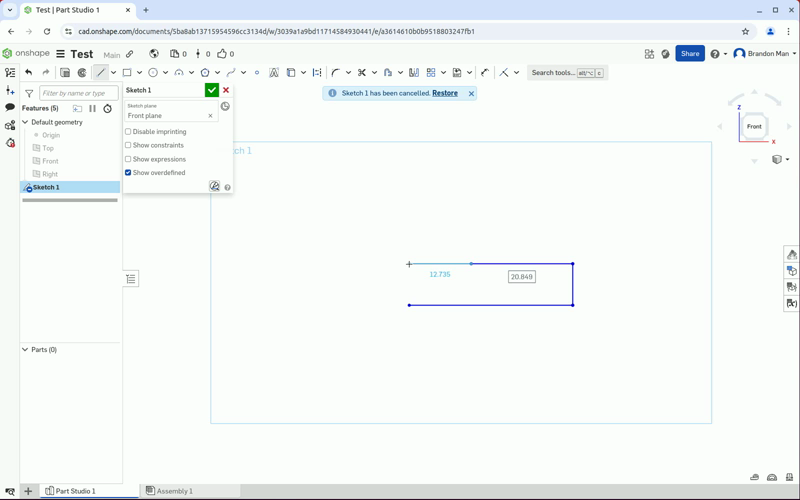
key_up(shift)
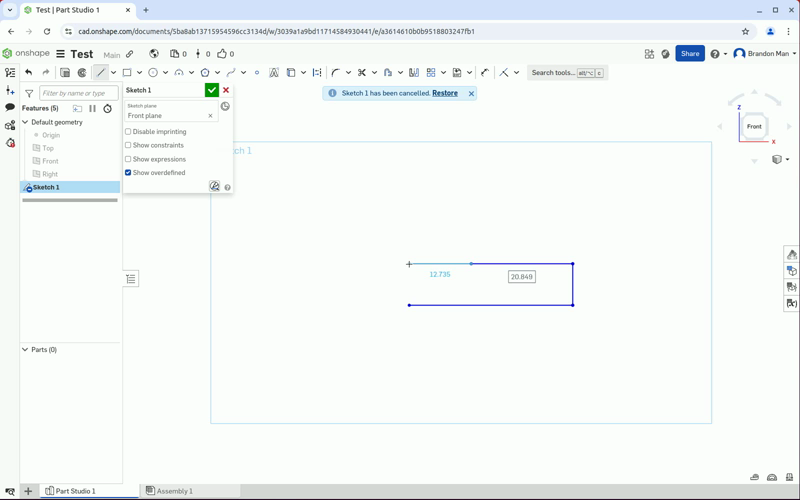
mouse_move(439, 263)
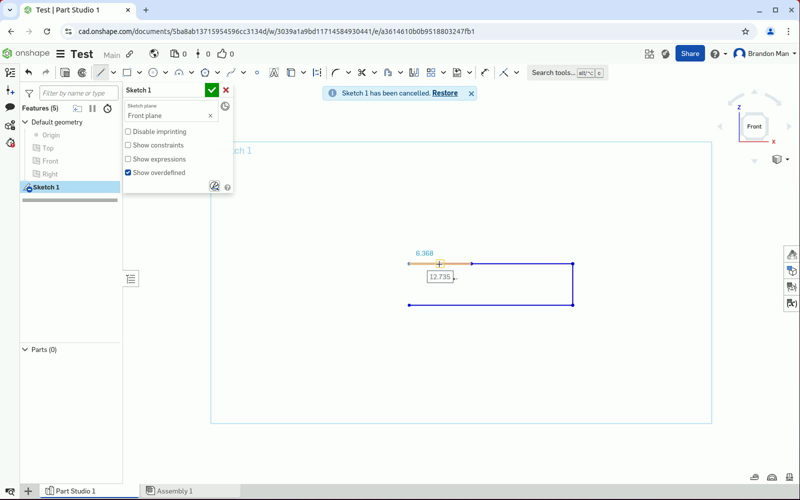
key_down(shift)
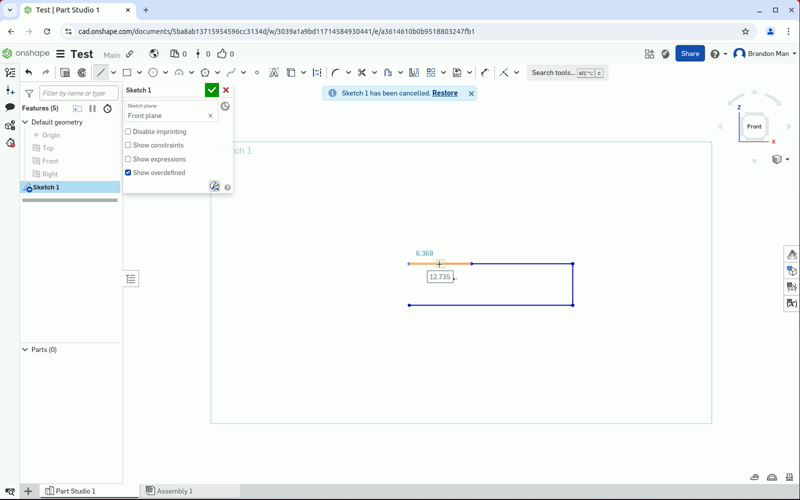
mouse_move(409, 305)
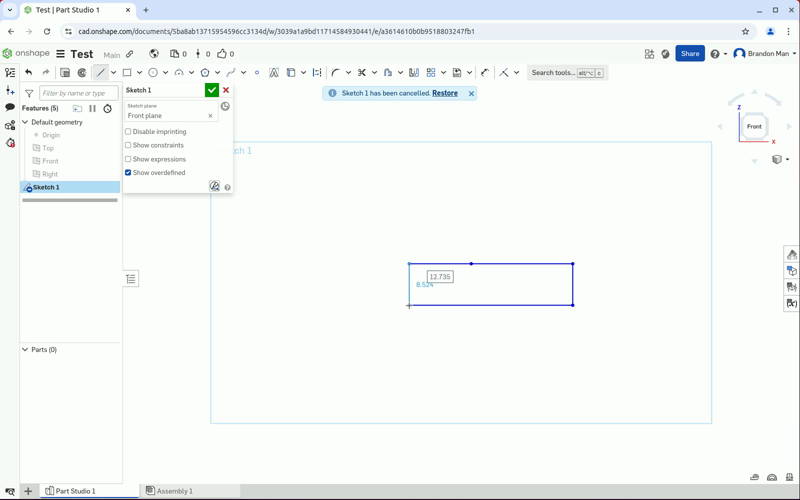
key_up(shift)
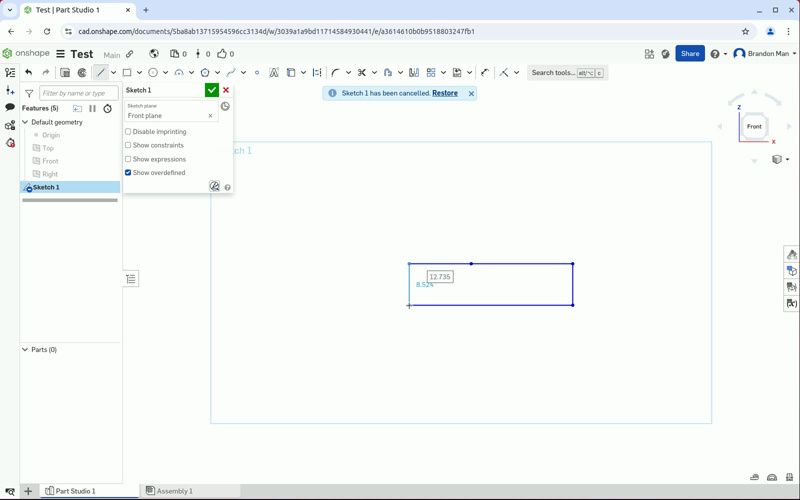
click(409, 305)
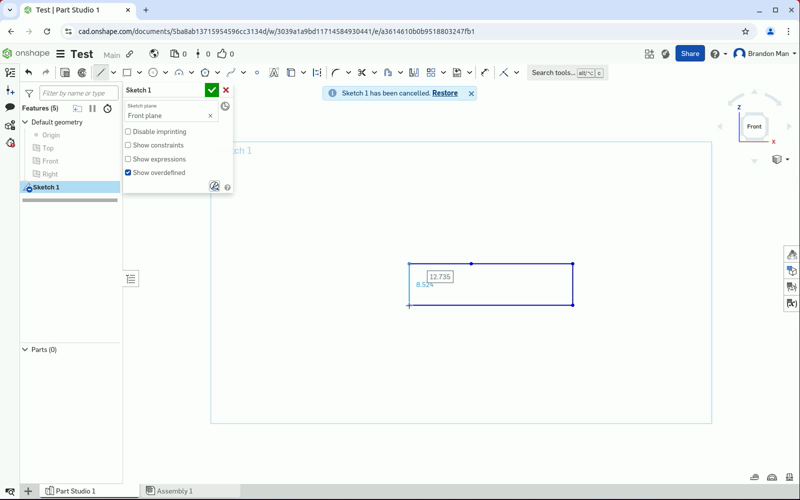
key(esc)
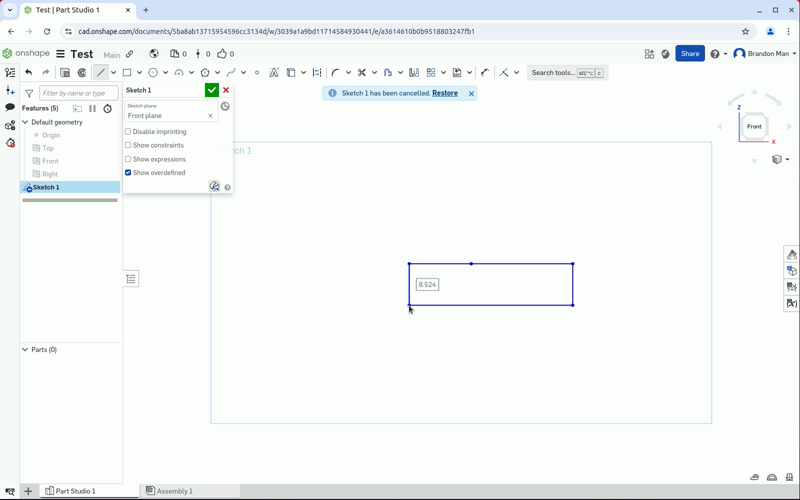
mouse_move(494, 270)
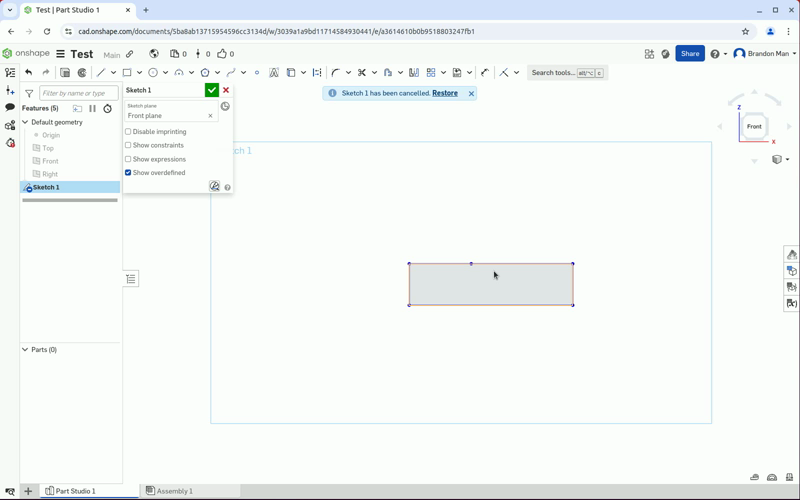
click(494, 270)
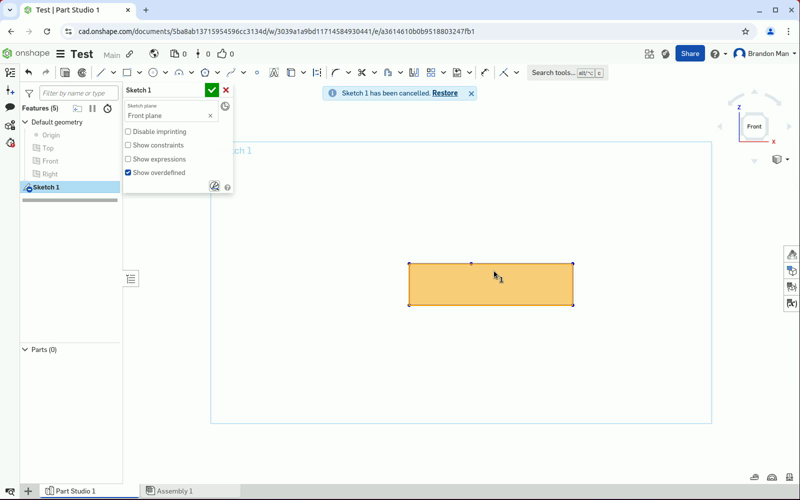
mouse_move(73, 352)
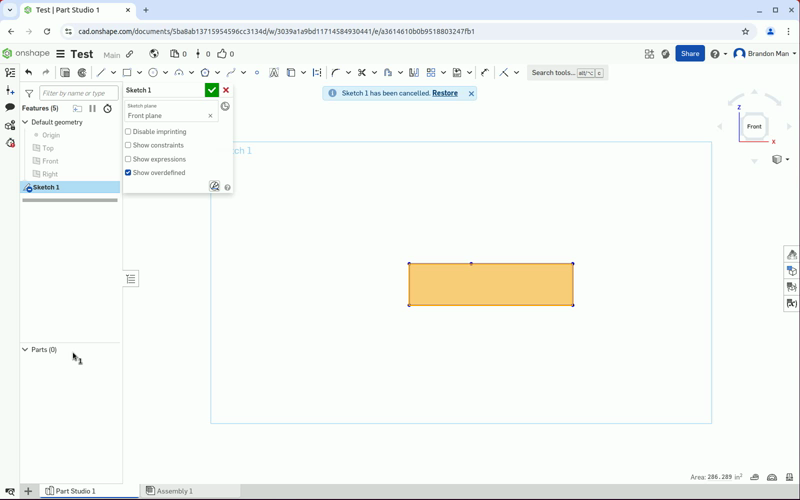
key(shift+y)
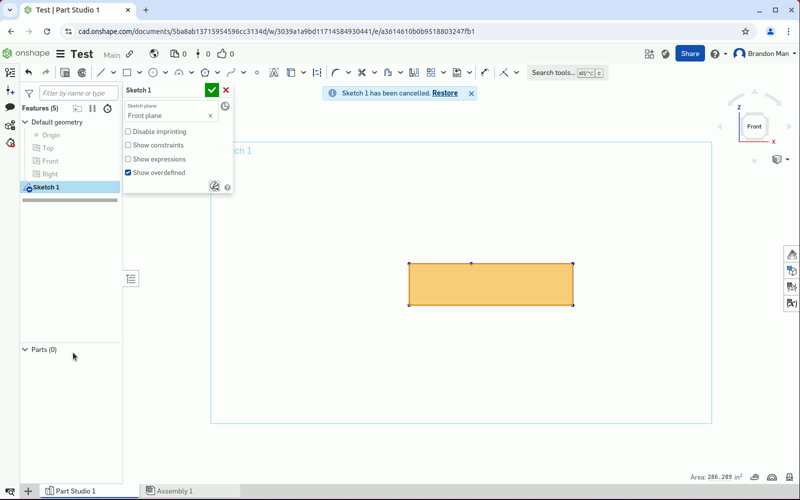
key(shift+e)
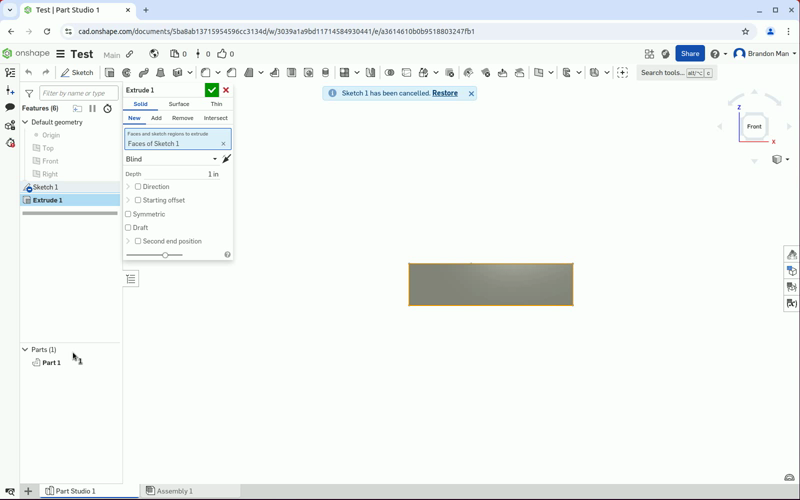
mouse_move(143, 106)
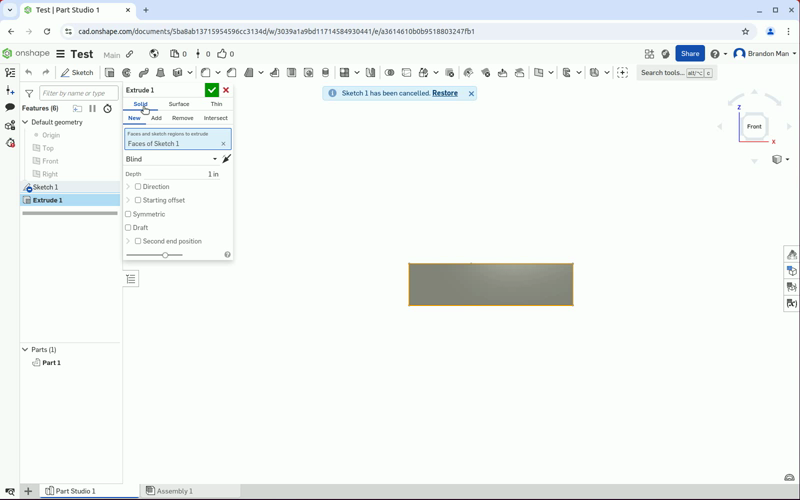
click(143, 106)
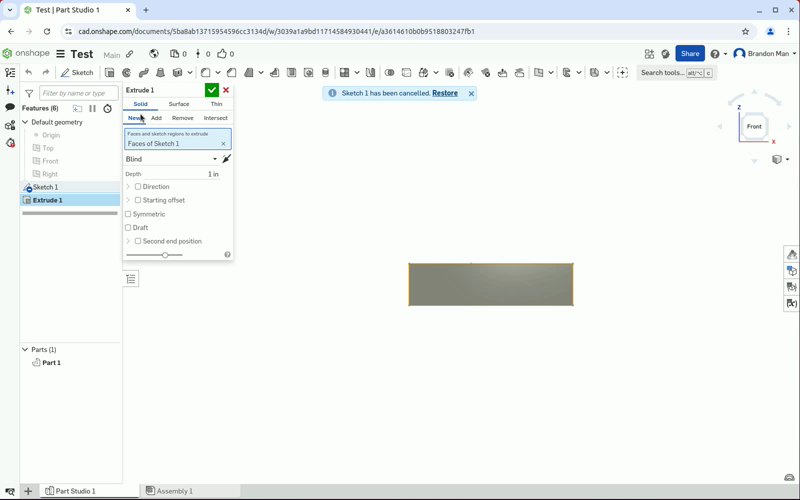
mouse_move(137, 120)
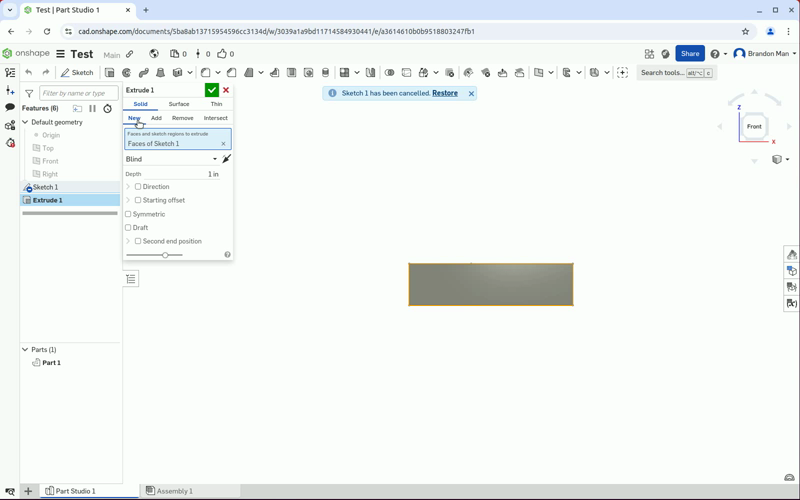
click(137, 120)
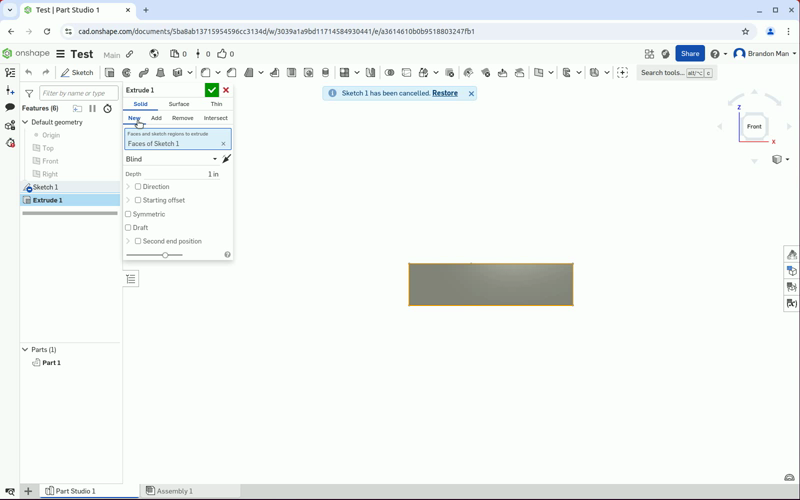
key(tab, 4)
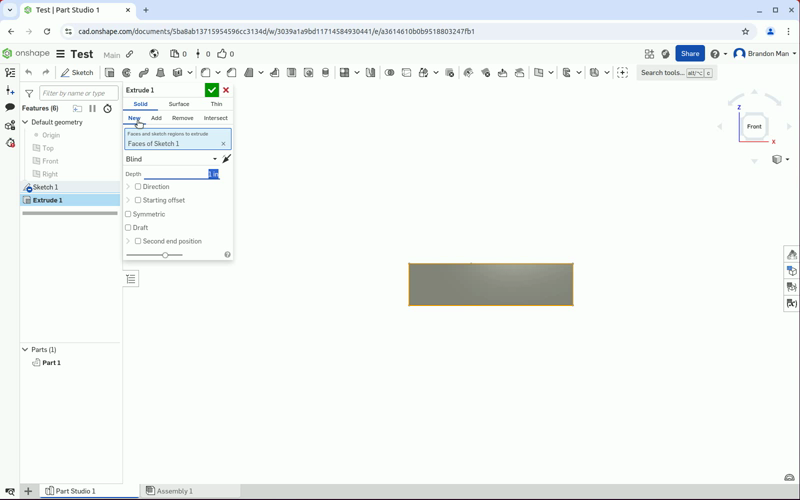
text(16.85)
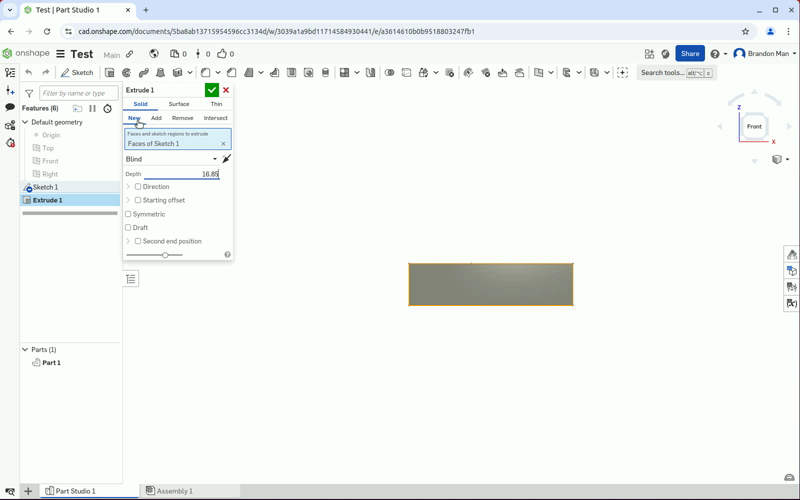
key(enter)
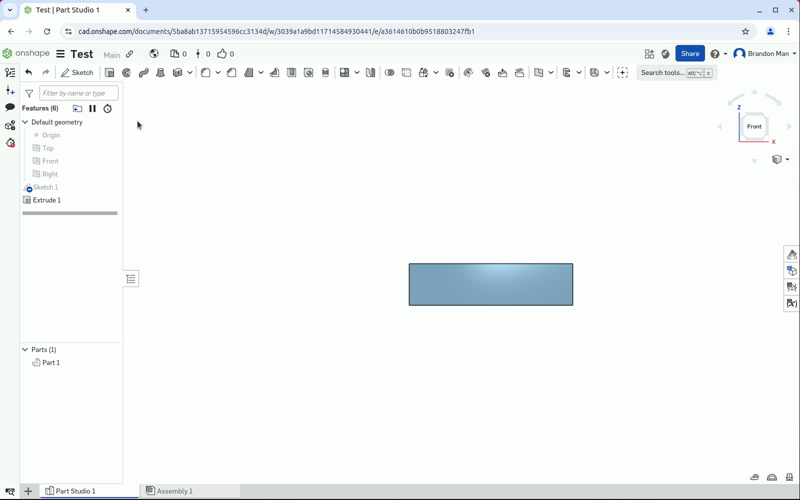
key(shift+h)
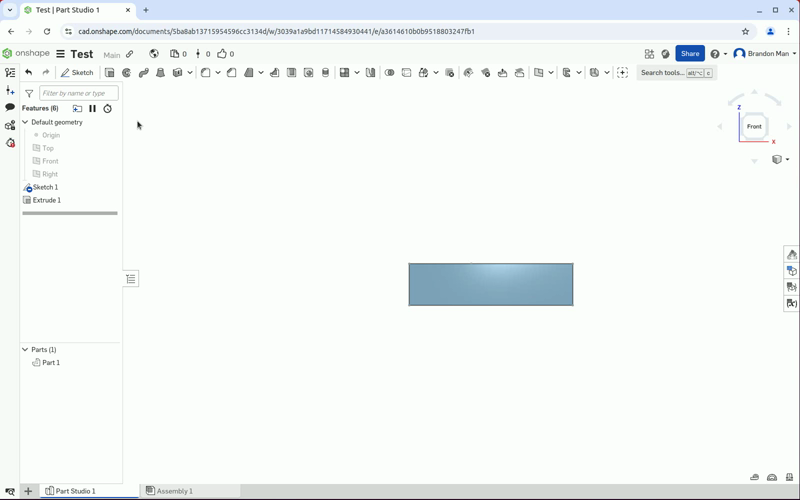
key(shift+h)
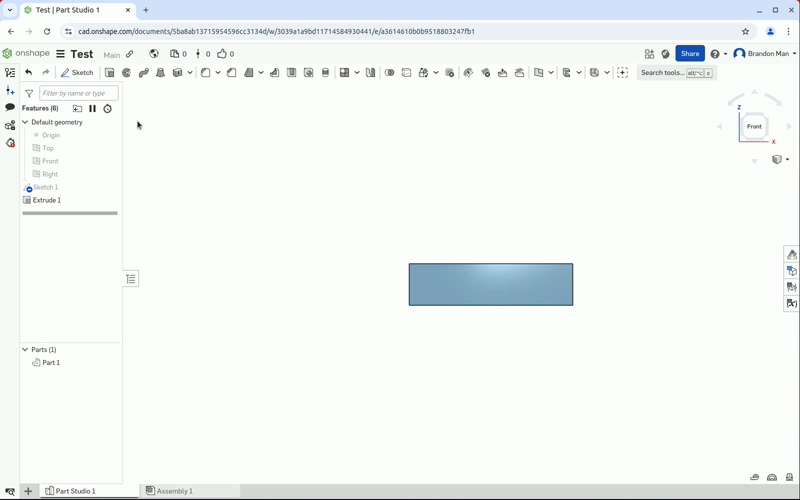
mouse_move(73, 189)
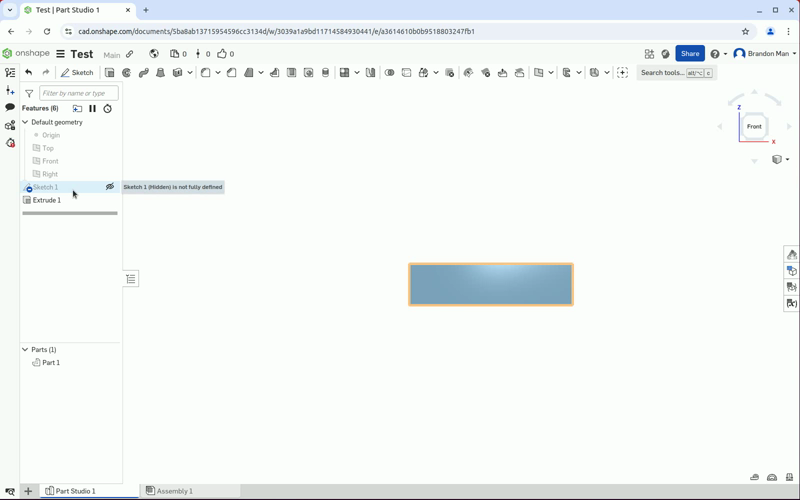
click(73, 189)
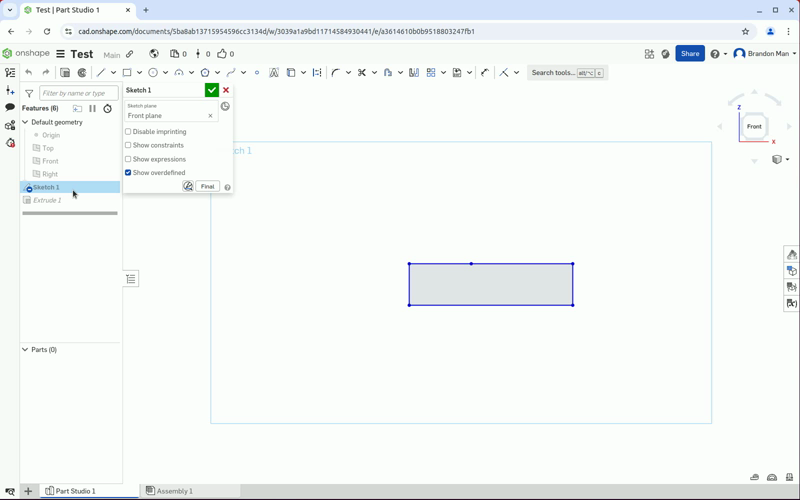
mouse_move(229, 92)
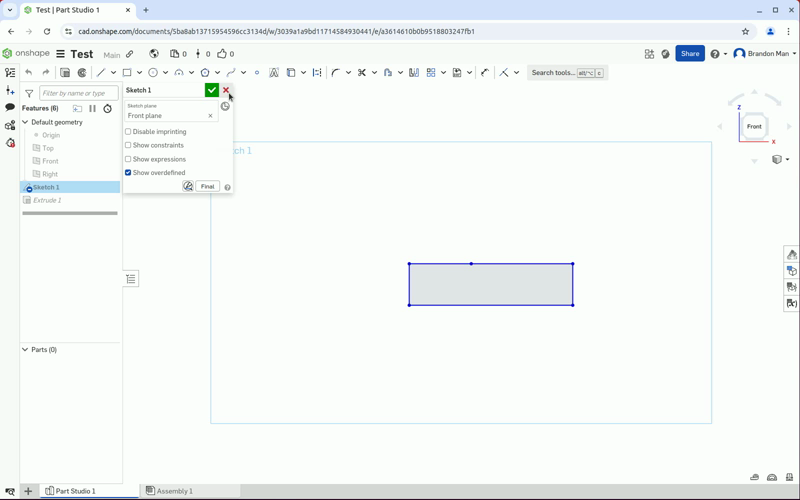
click(229, 92)
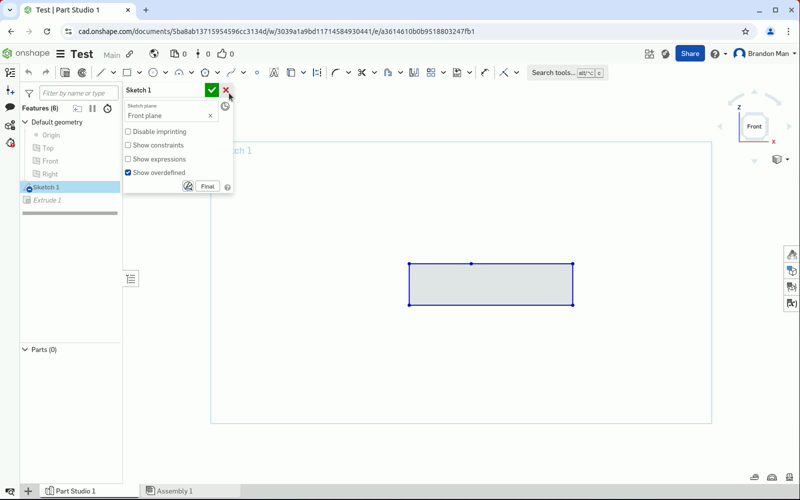
key(shift+s)
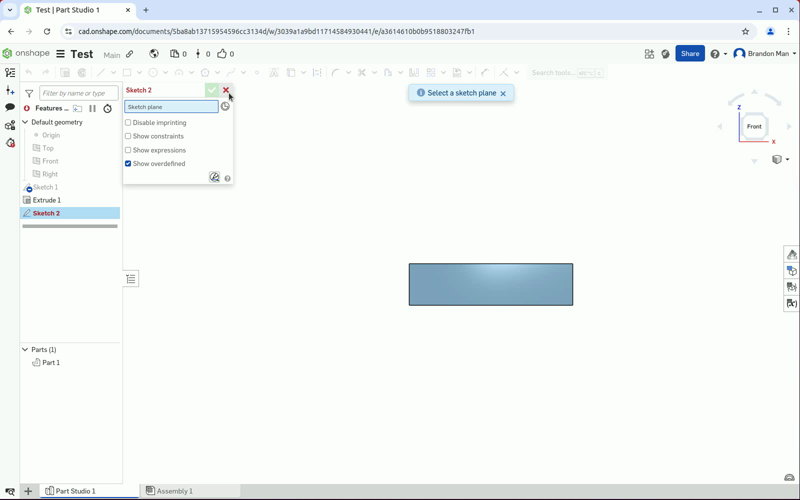
mouse_move(73, 163)
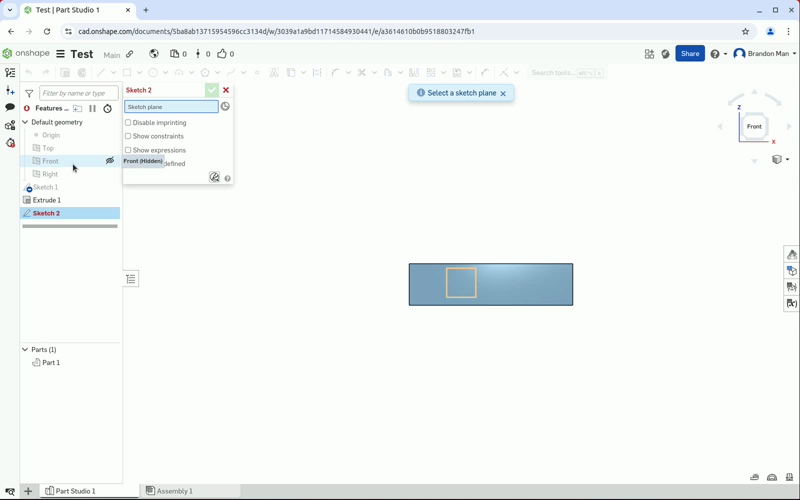
click(73, 163)
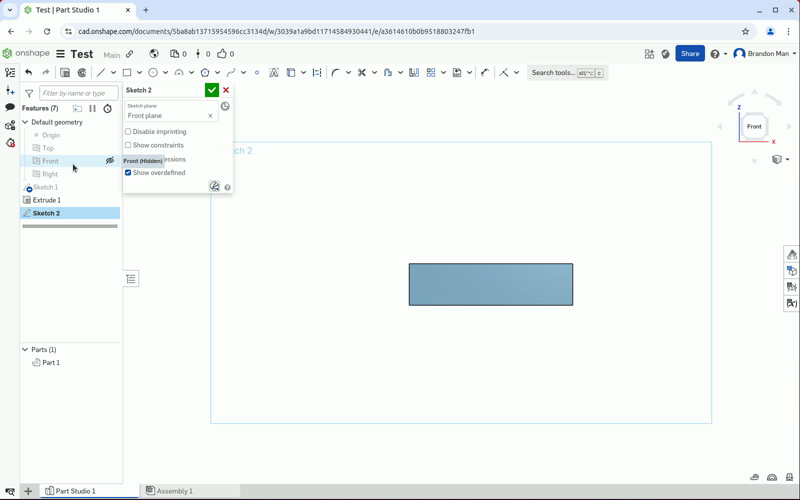
mouse_move(73, 352)
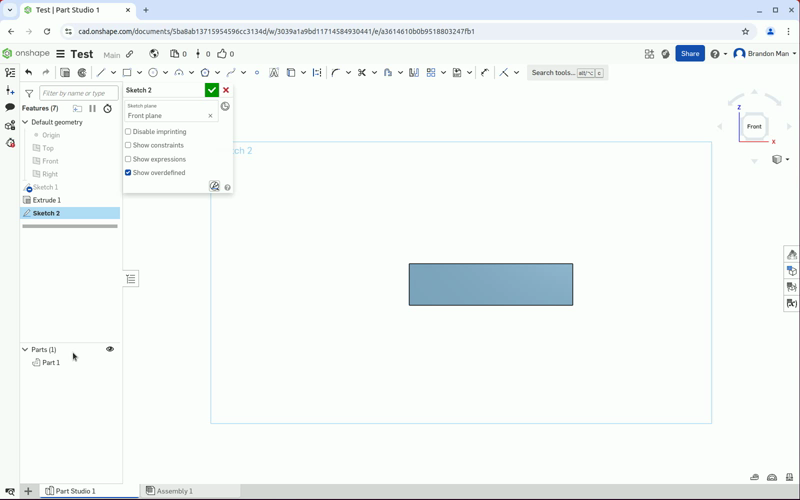
key(y)
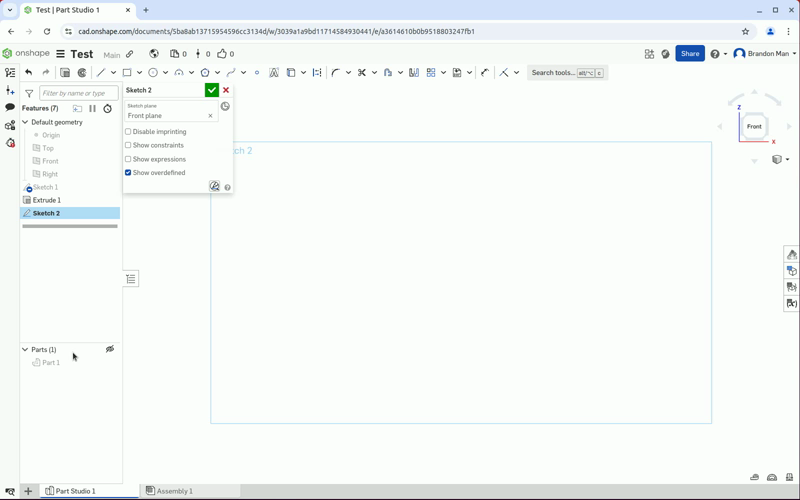
key(l)
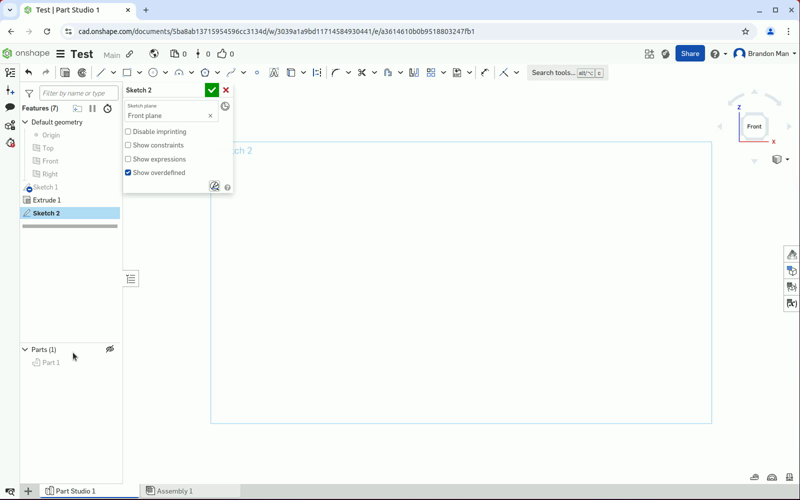
key_down(shift)
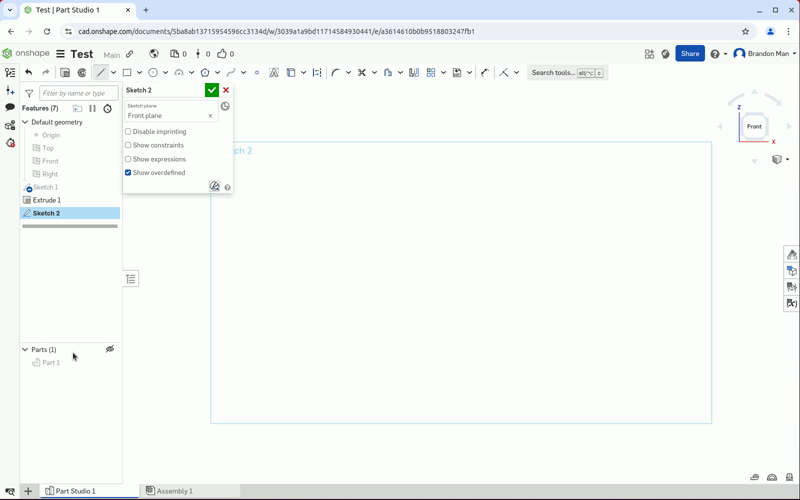
mouse_move(409, 264)
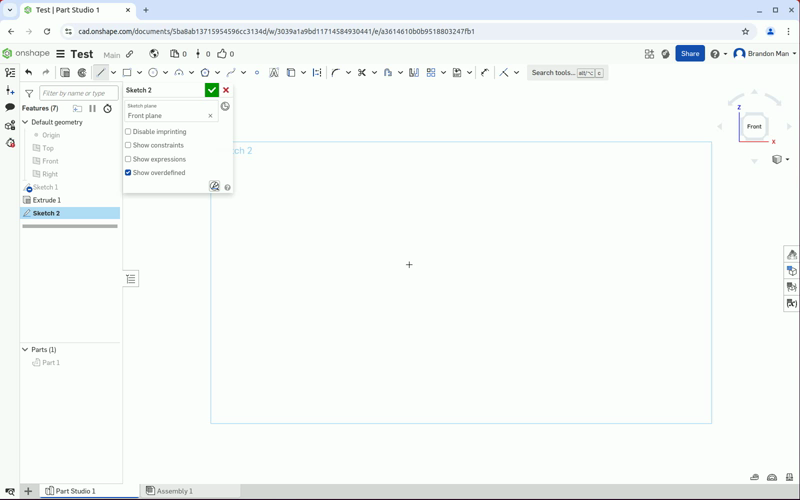
click(409, 264)
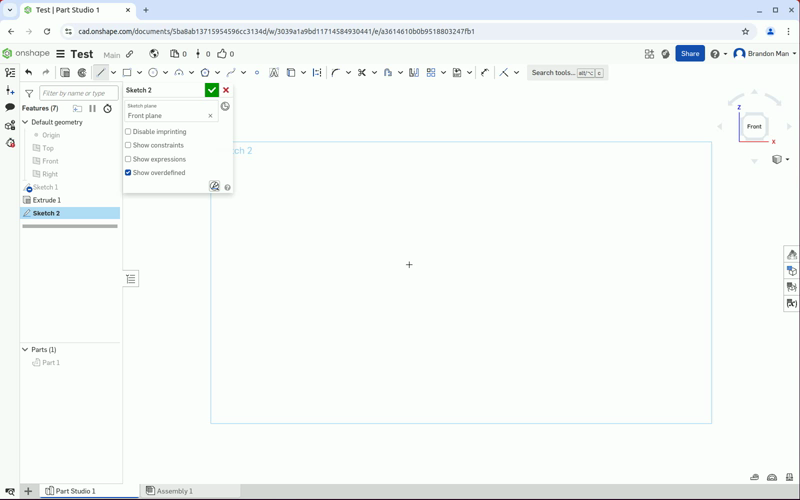
key_up(shift)
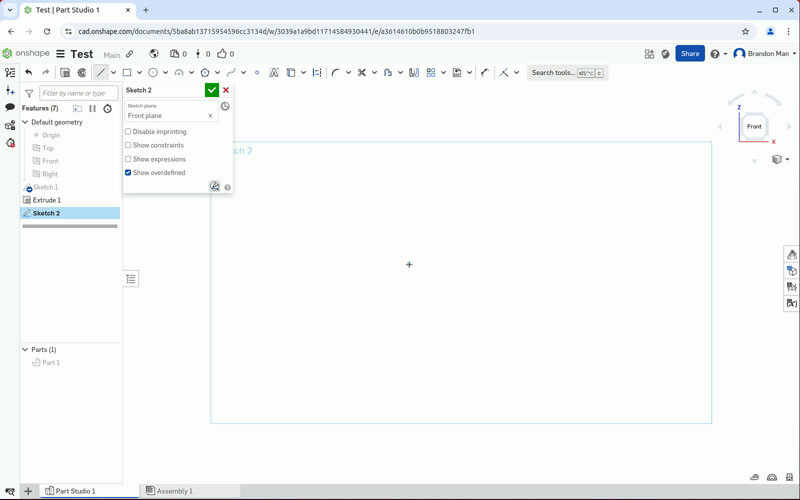
key_down(shift)
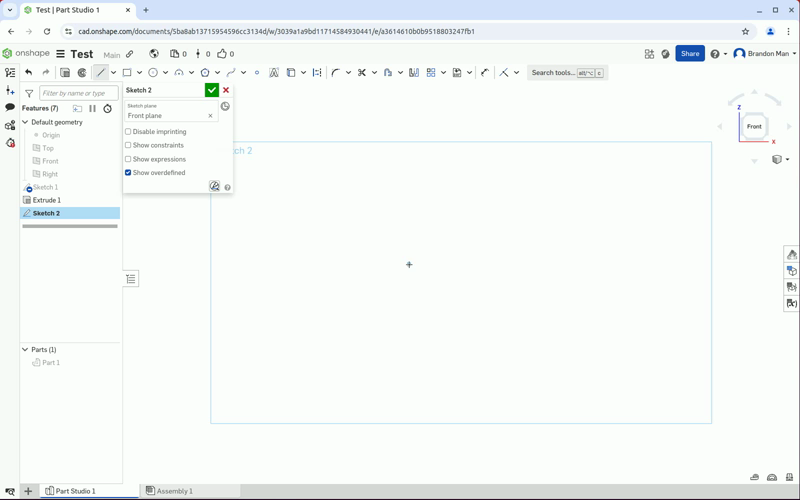
mouse_move(470, 264)
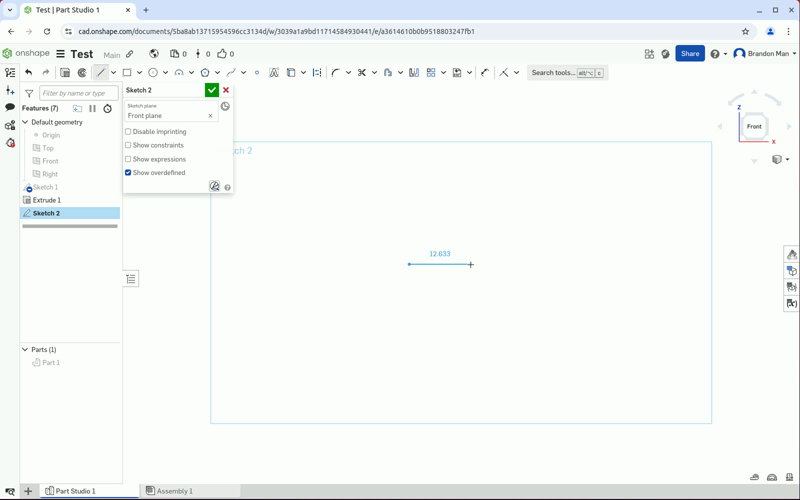
click(470, 264)
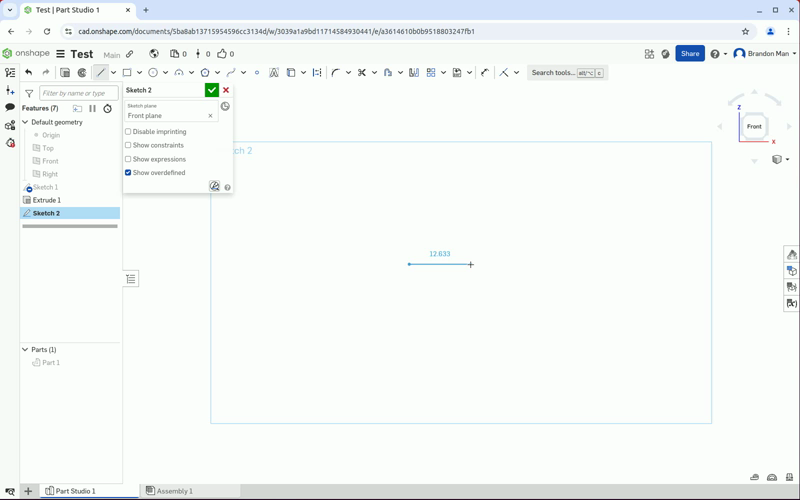
key_up(shift)
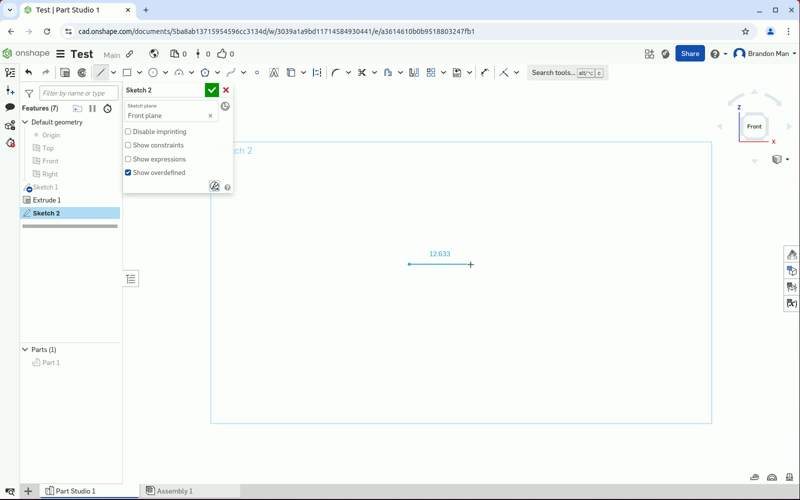
key_down(shift)
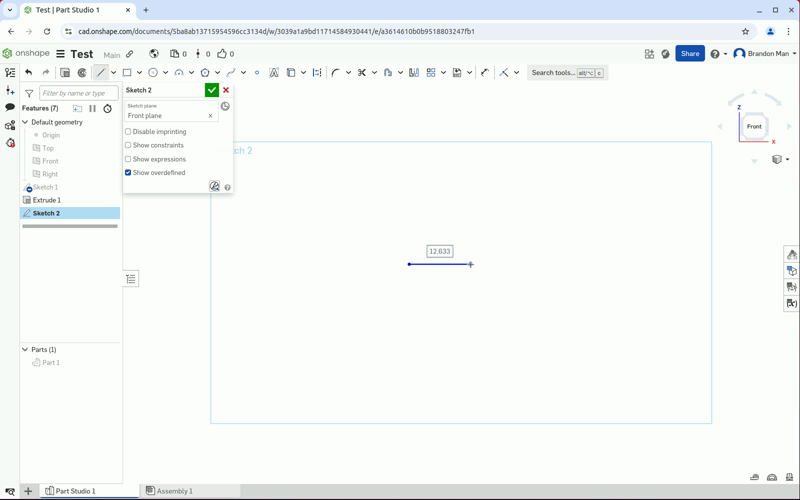
mouse_move(500, 264)
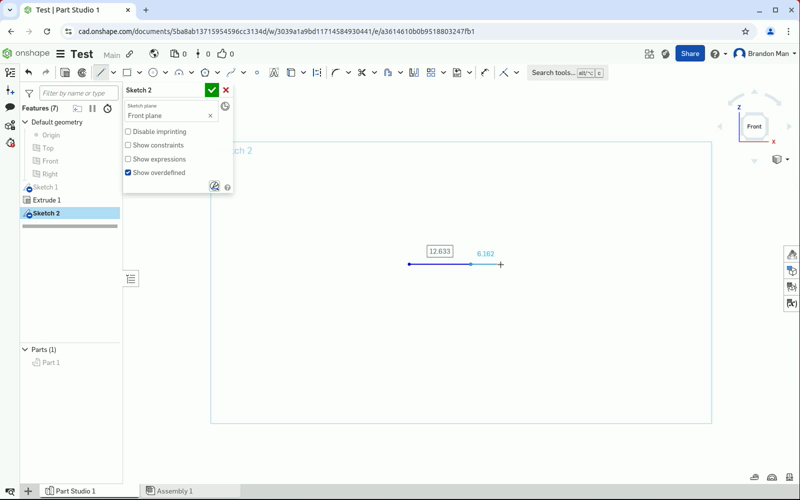
mouse_move(470, 223)
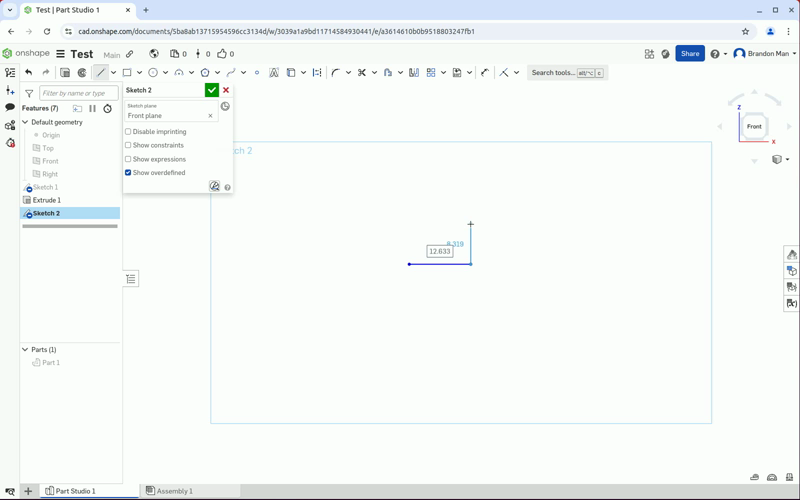
click(470, 223)
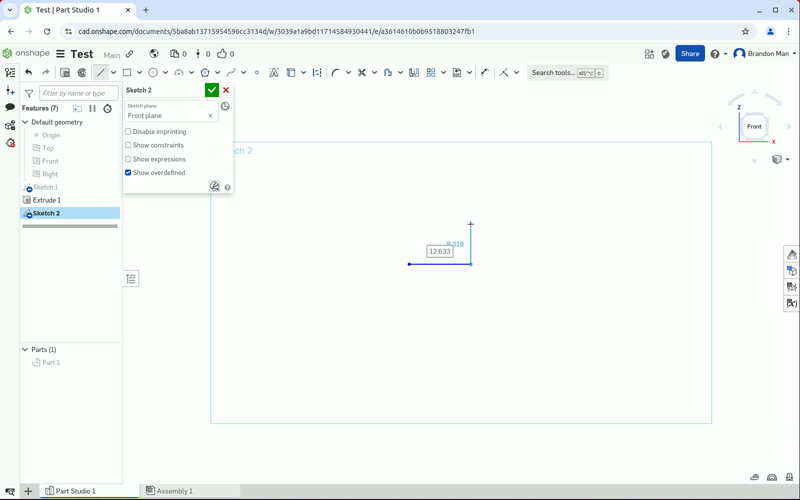
key_up(shift)
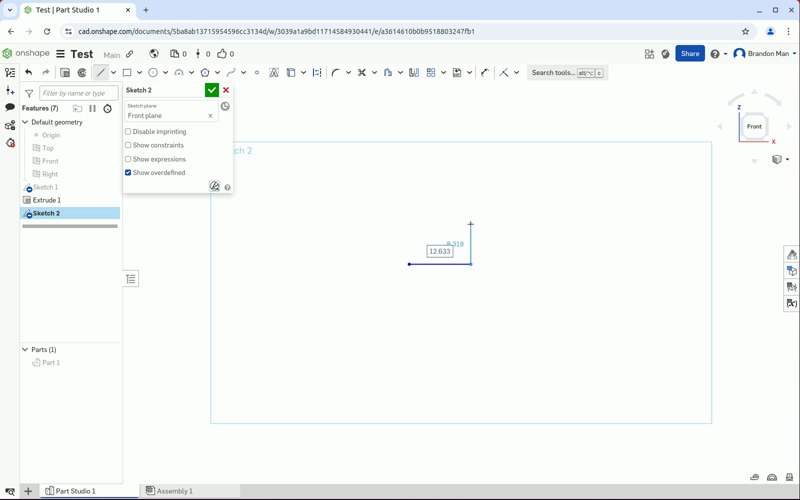
key_down(shift)
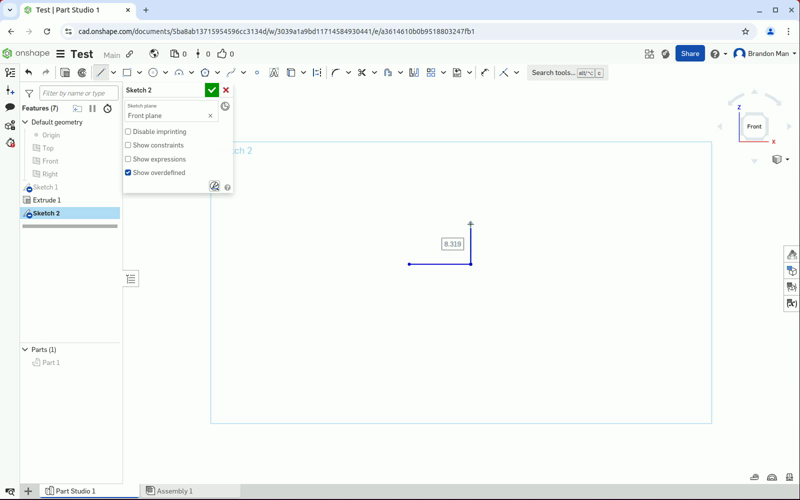
mouse_move(409, 223)
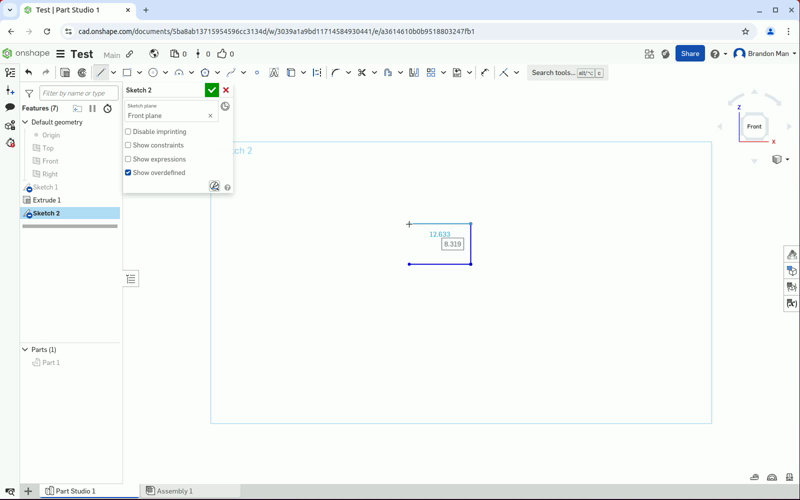
click(409, 223)
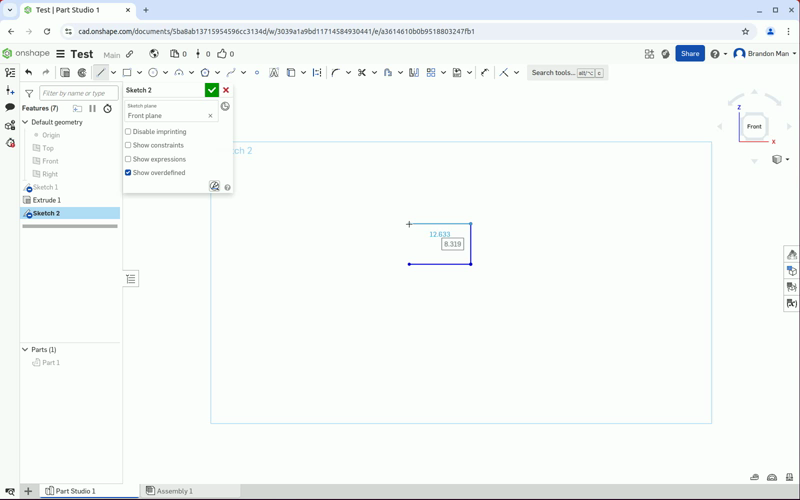
key_up(shift)
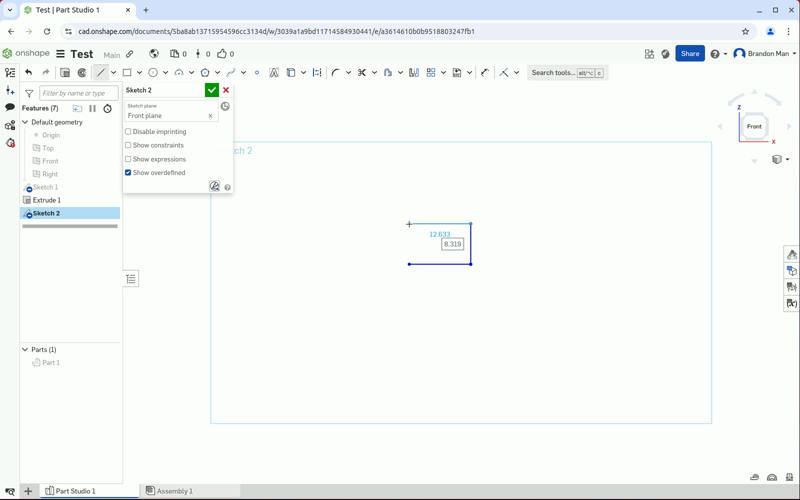
mouse_move(439, 223)
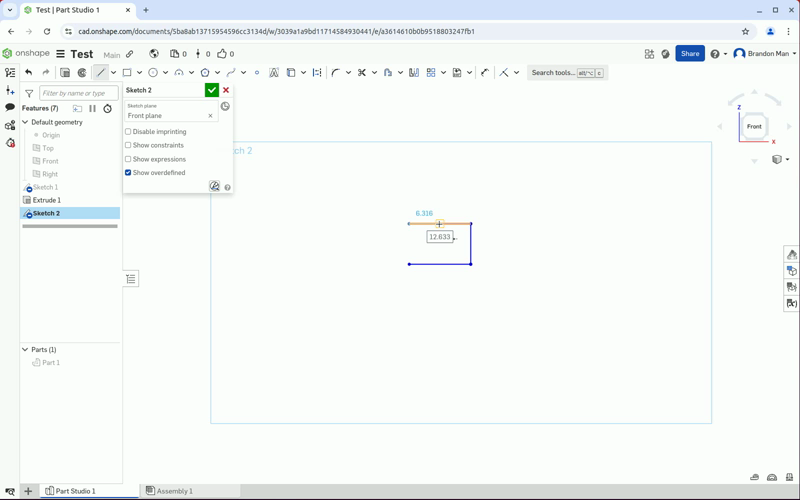
key_down(shift)
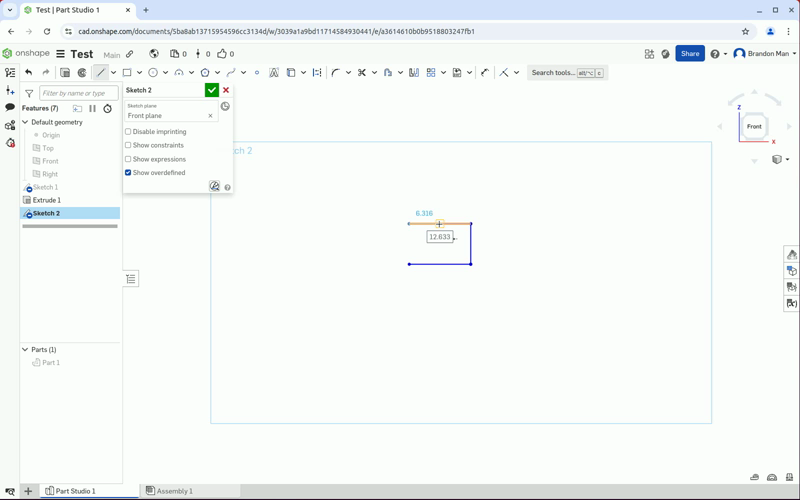
mouse_move(409, 264)
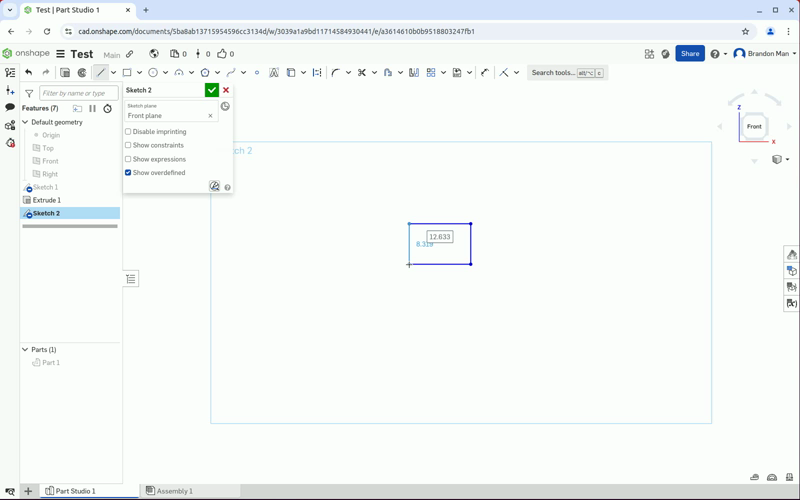
key_up(shift)
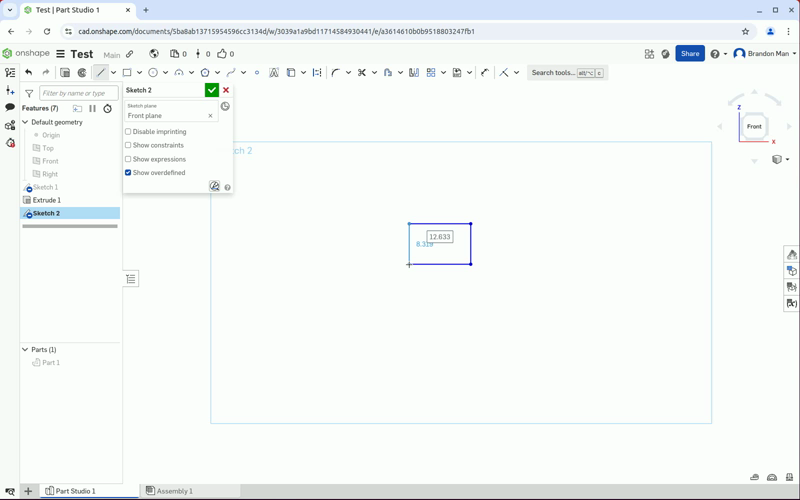
click(409, 264)
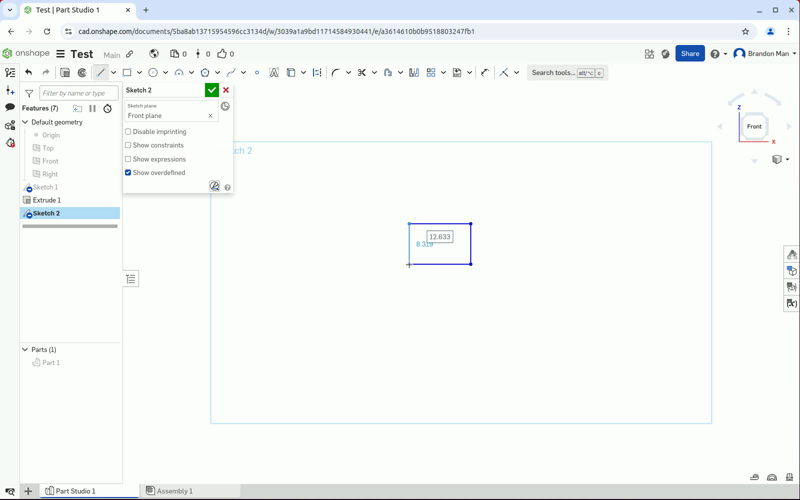
key(esc)
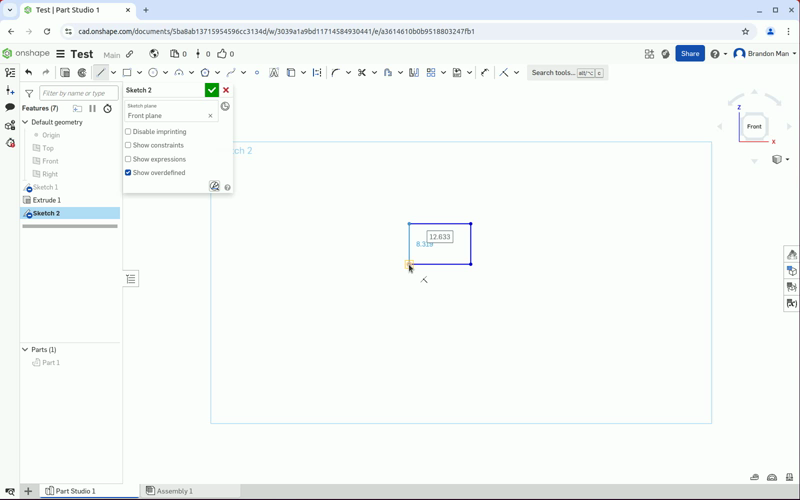
mouse_move(466, 261)
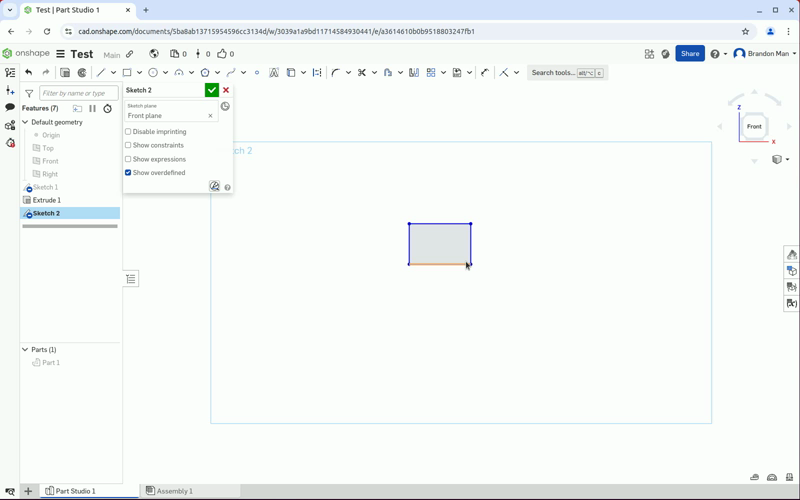
click(466, 261)
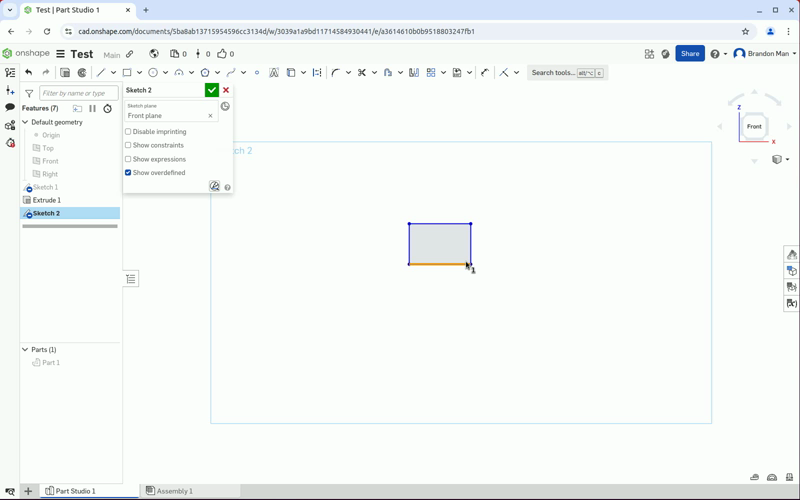
mouse_move(73, 352)
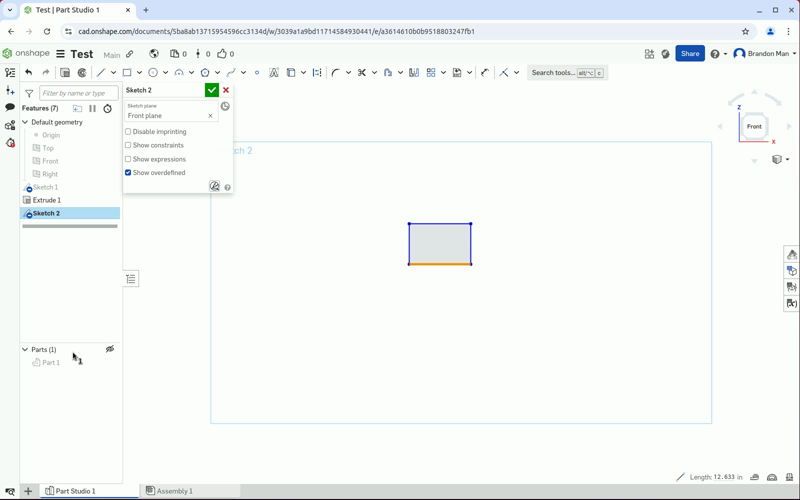
key(shift+y)
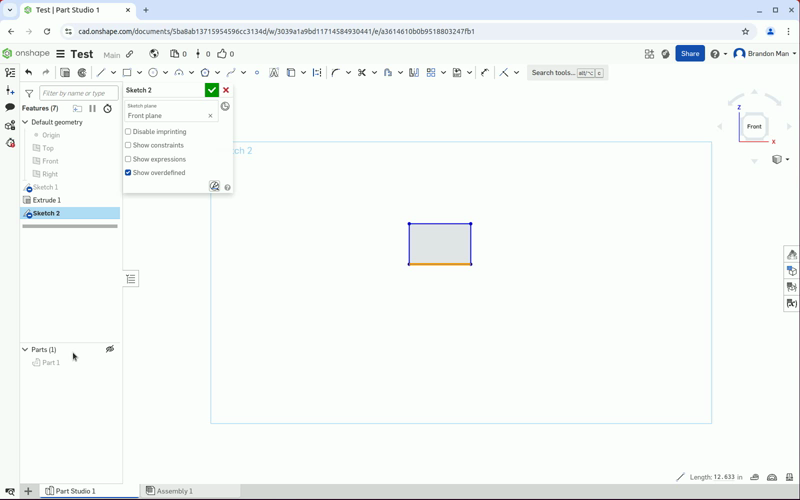
key(shift+e)
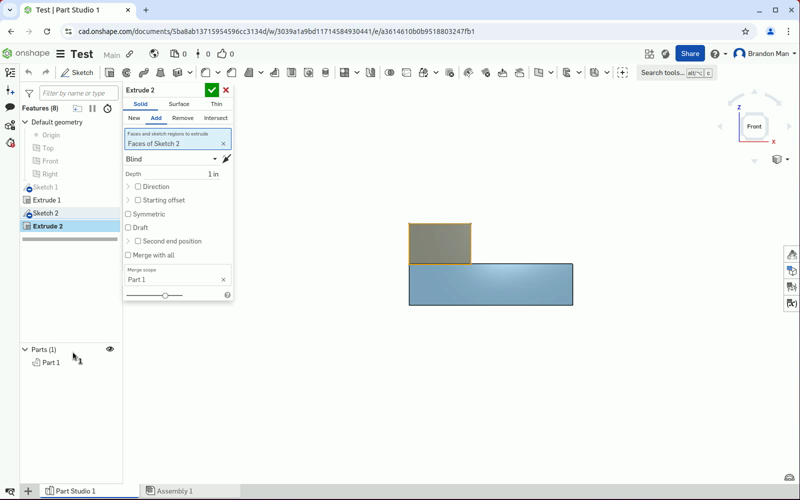
mouse_move(143, 106)
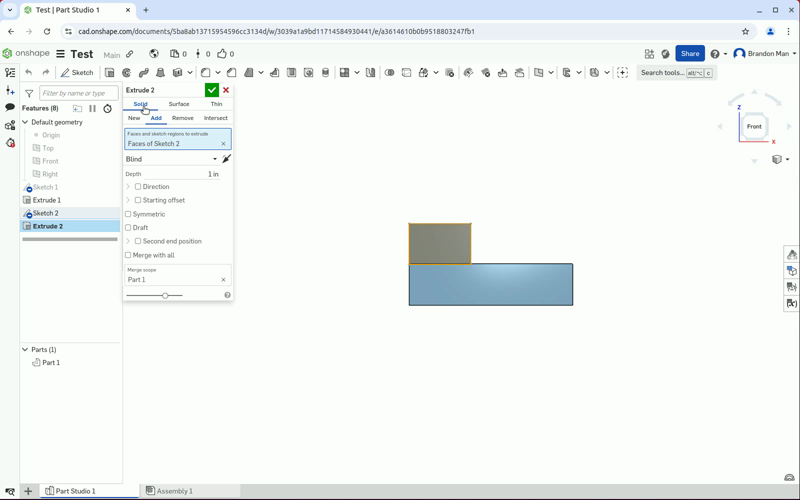
click(143, 106)
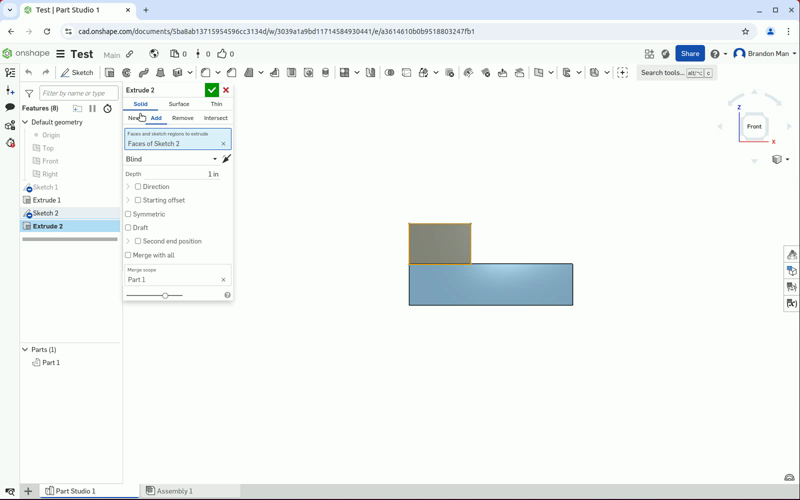
mouse_move(137, 120)
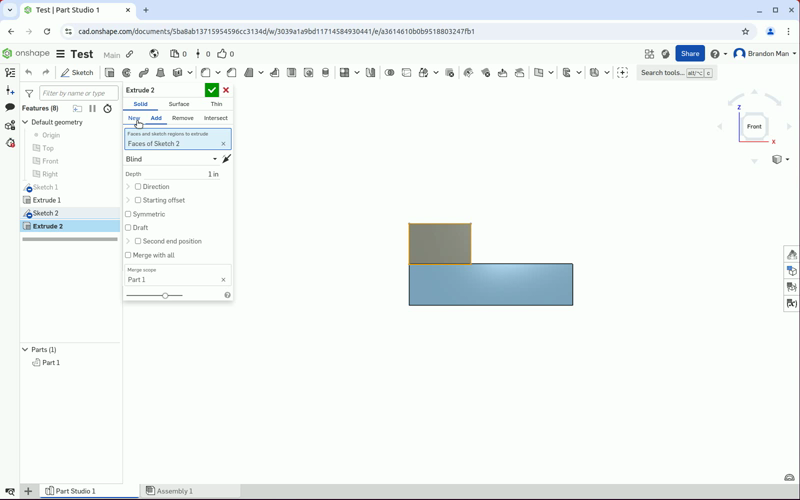
click(137, 120)
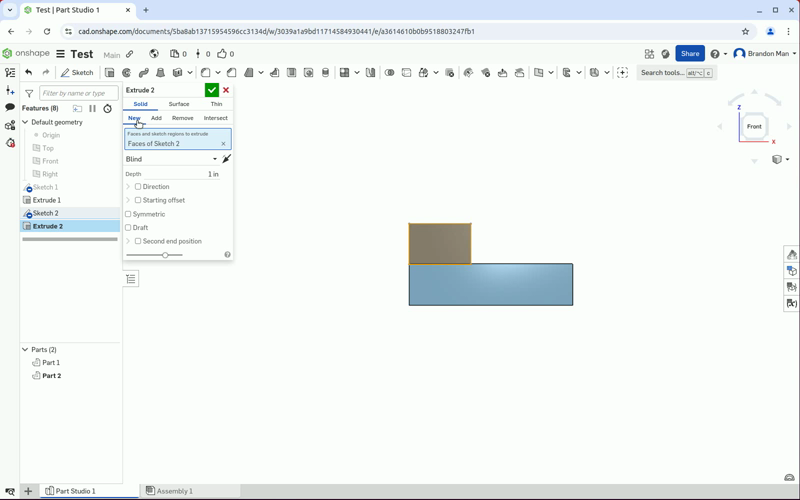
key(tab, 4)
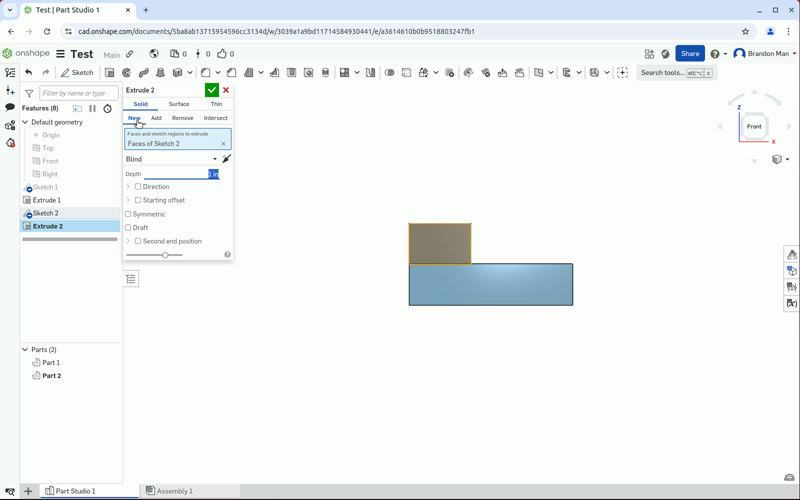
text(16.85)
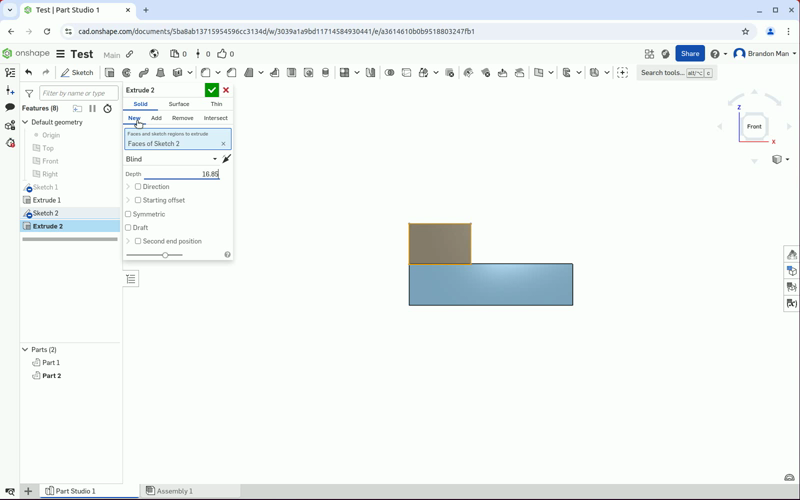
key(enter)
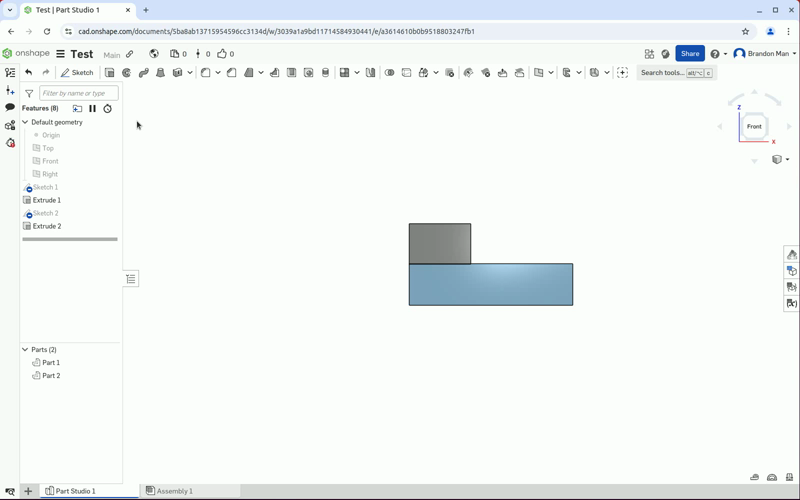
key(shift+h)
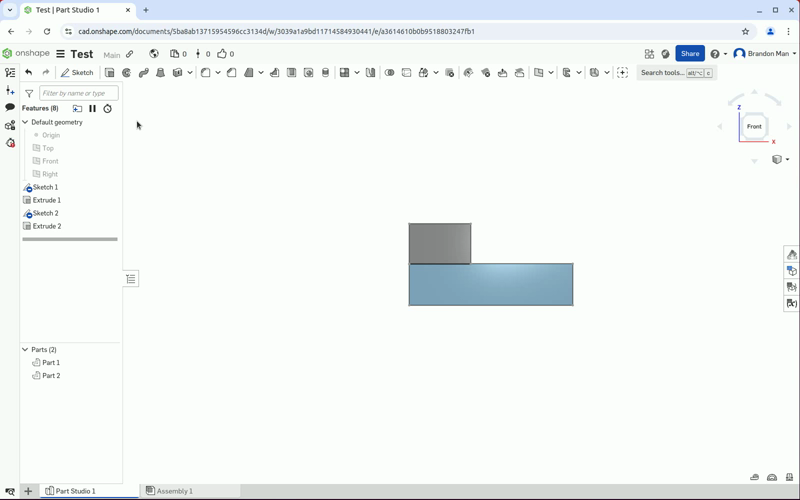
key(shift+h)
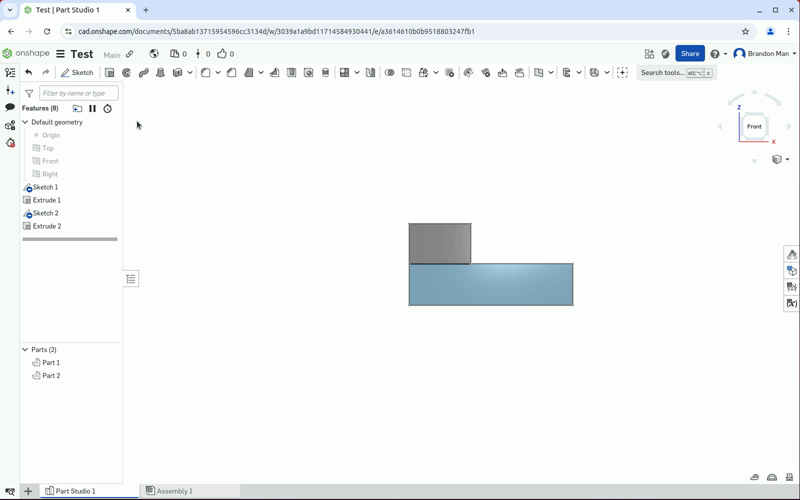
key(shift+7)
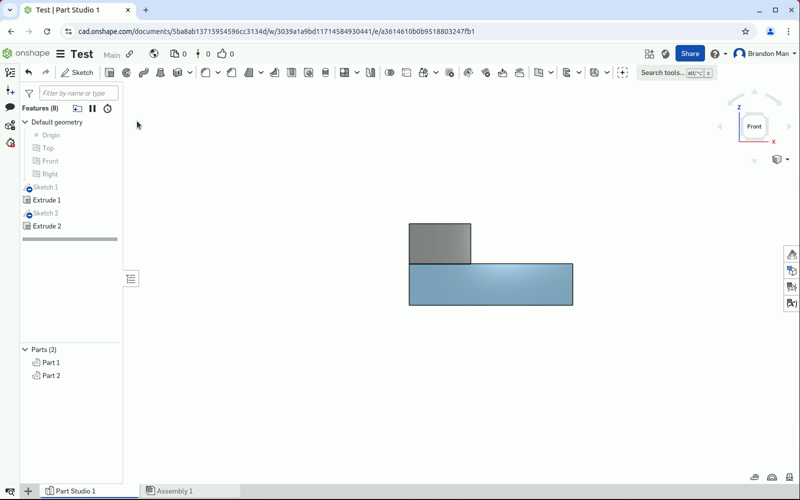
key(left, 2)
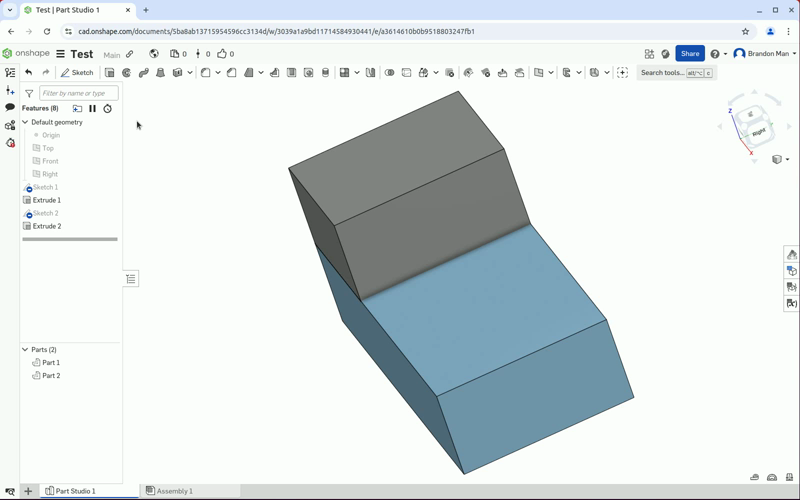
key(down, 2)
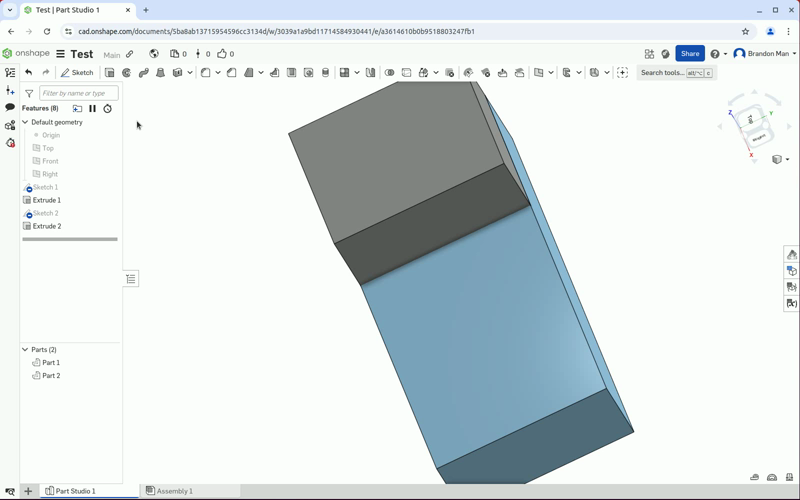
key(up, 2)
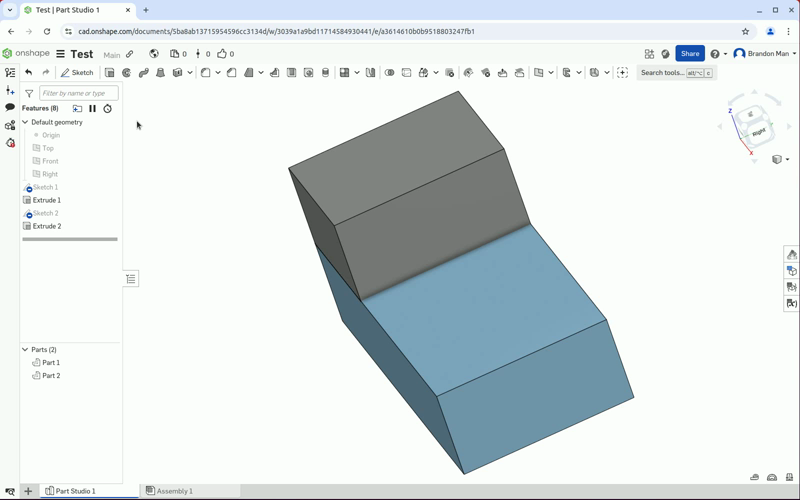
key(right, 2)
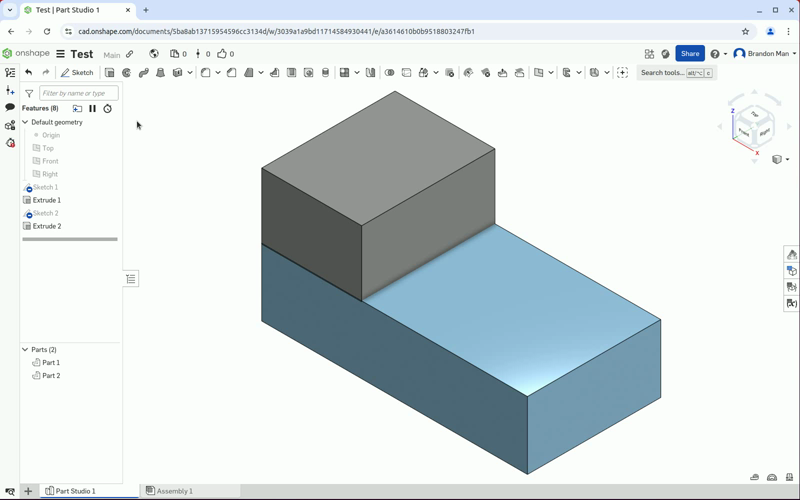
mouse_move(73, 189)
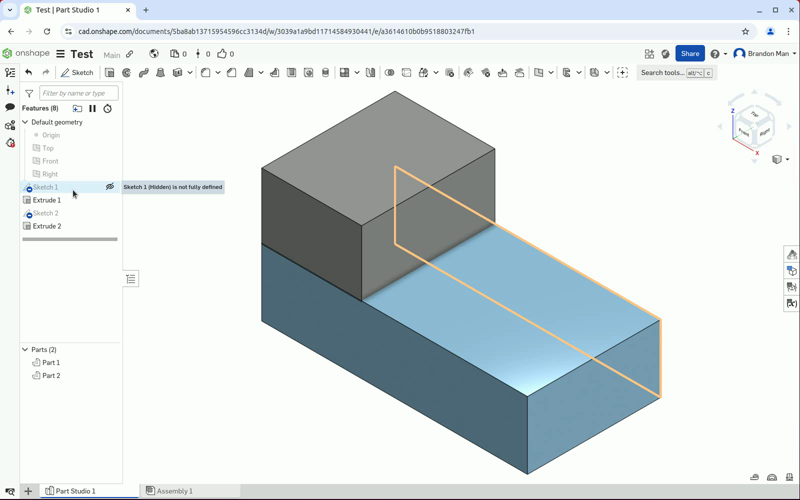
click(73, 189)